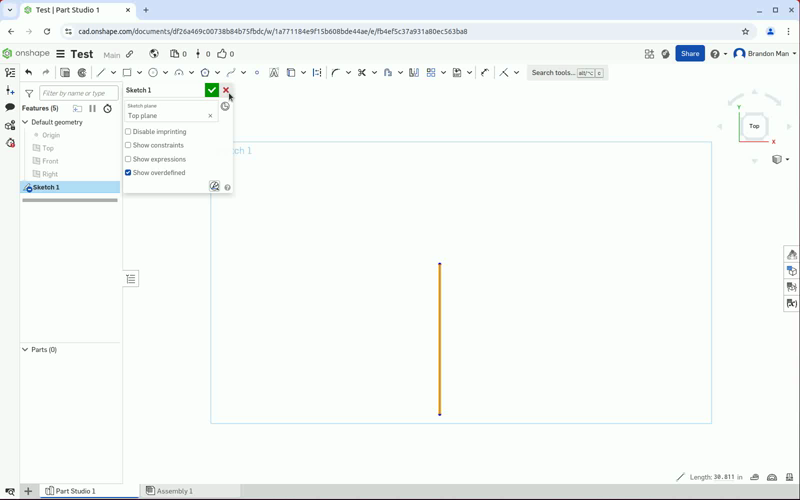
key(shift+h)
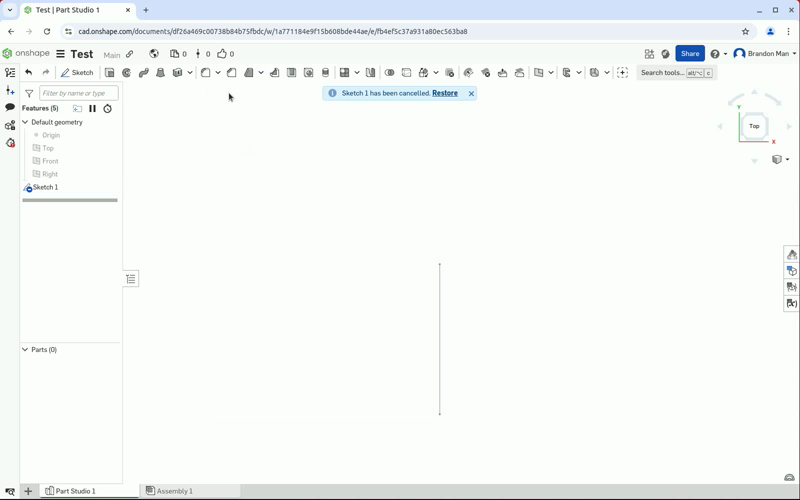
key(shift+s)
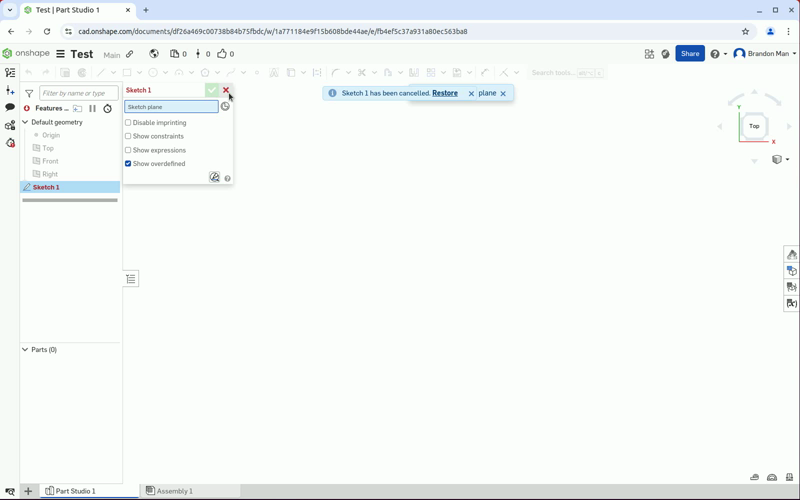
mouse_move(73, 150)
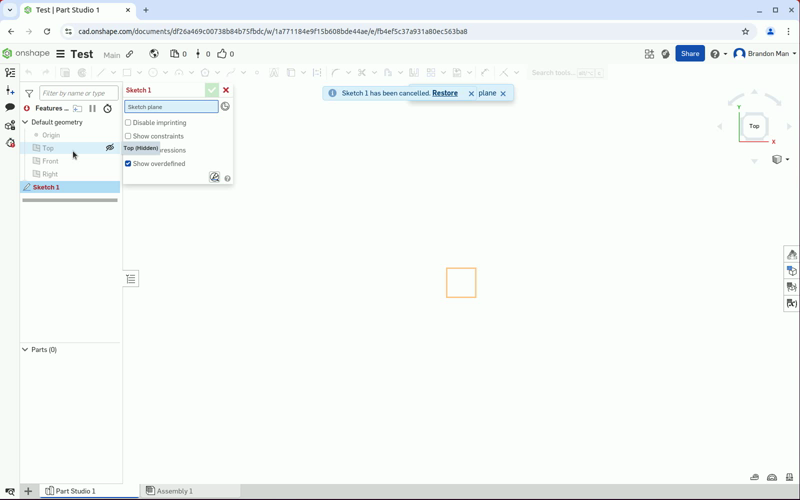
click(73, 150)
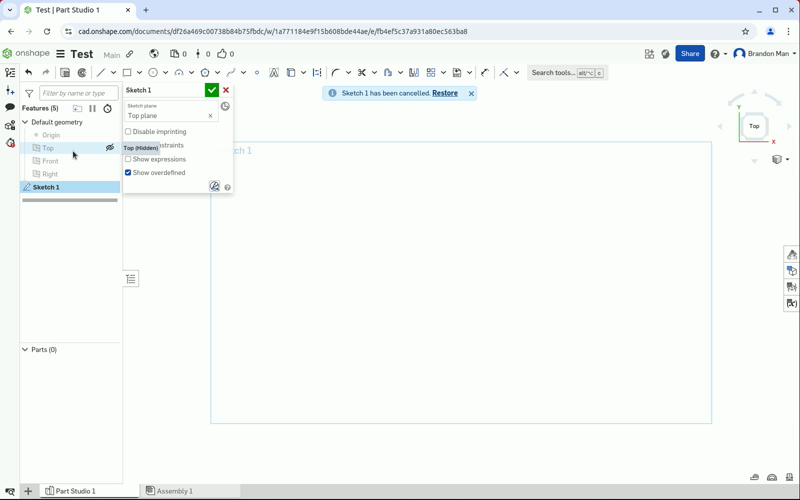
mouse_move(73, 352)
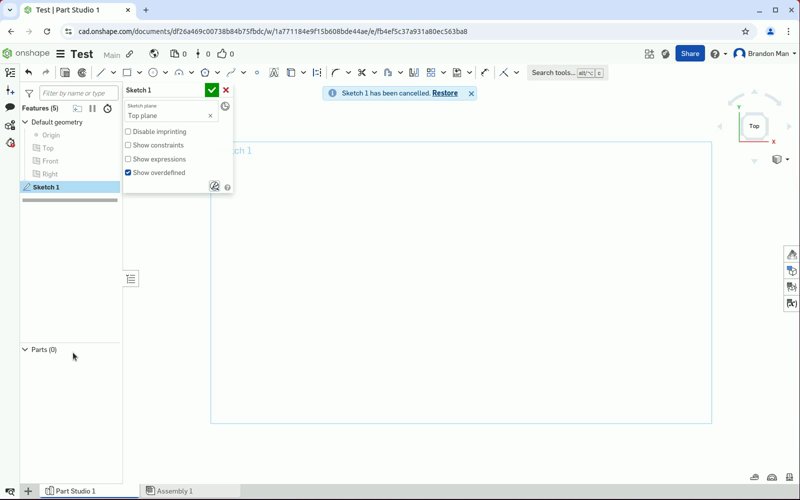
key(y)
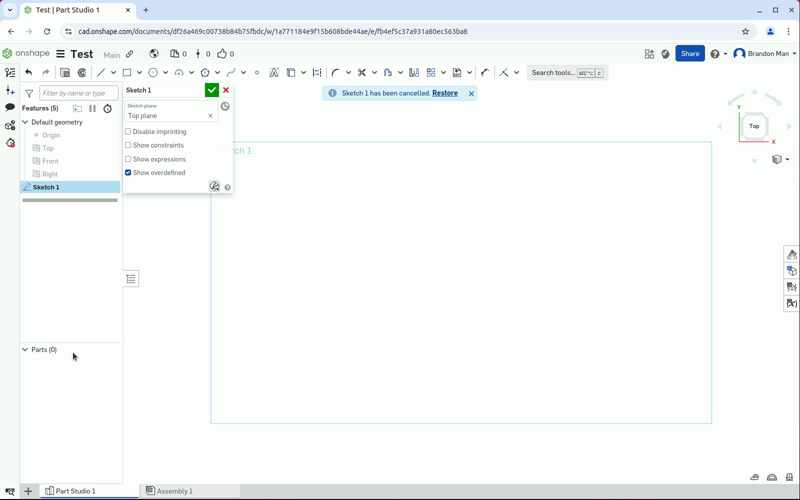
key(l)
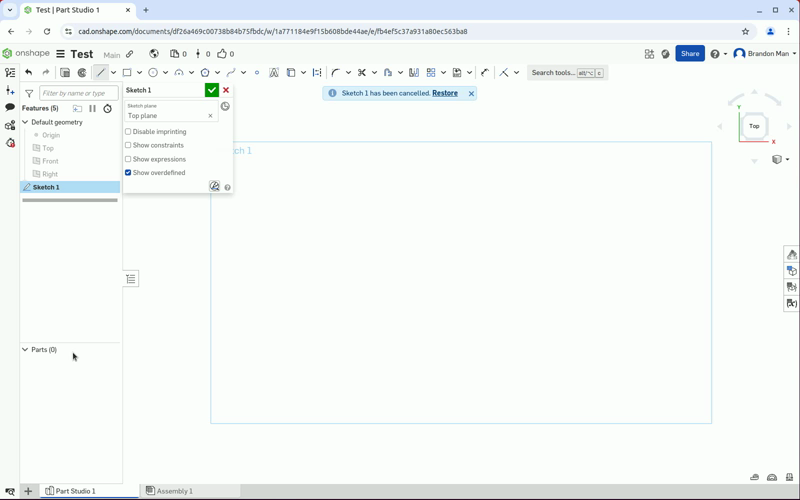
key_down(shift)
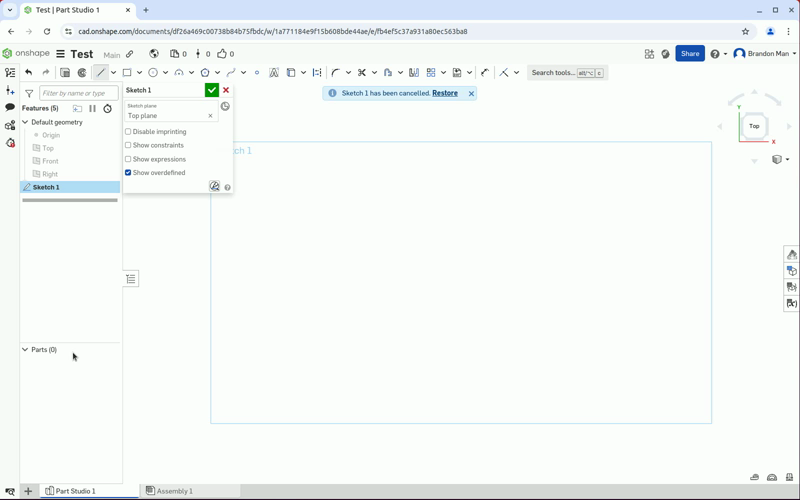
mouse_move(364, 251)
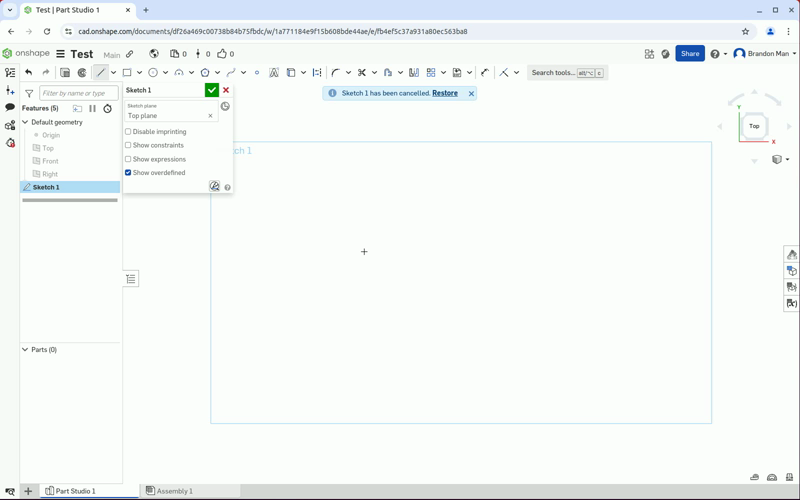
click(364, 251)
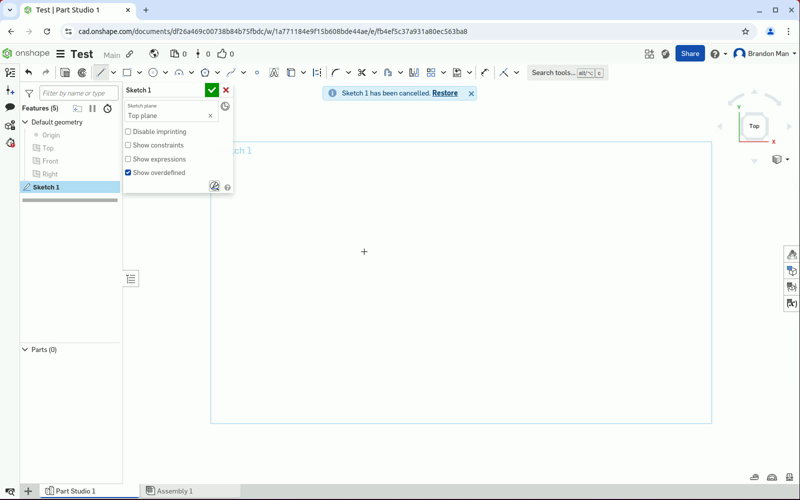
key_up(shift)
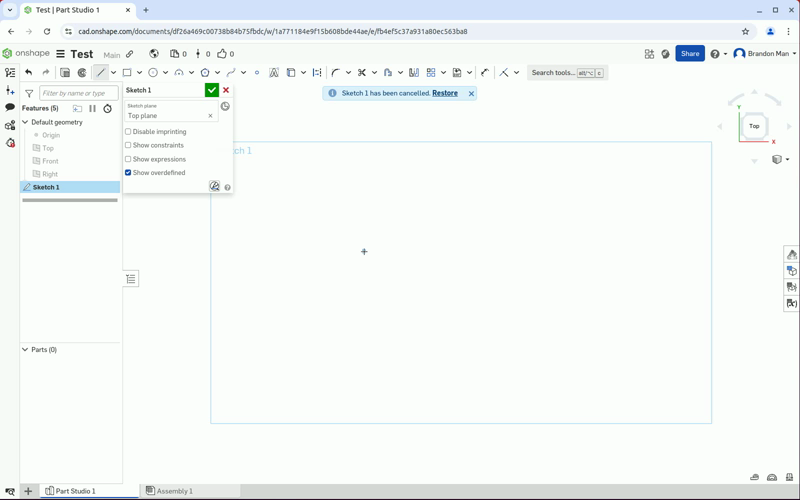
key_down(shift)
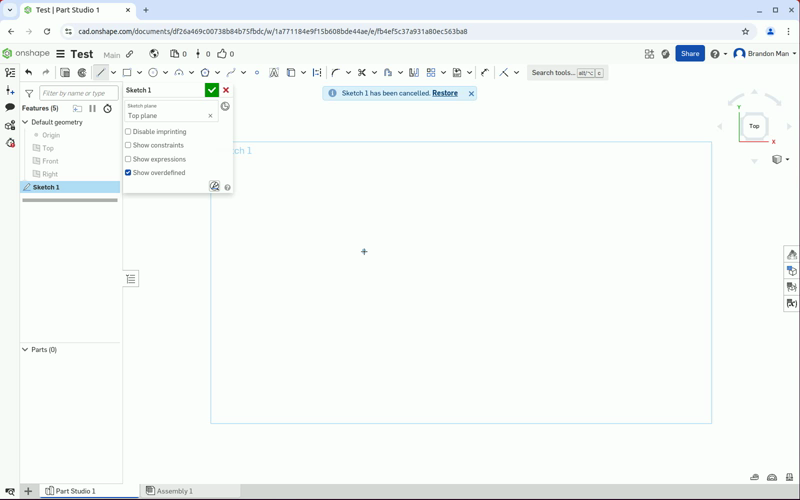
mouse_move(460, 251)
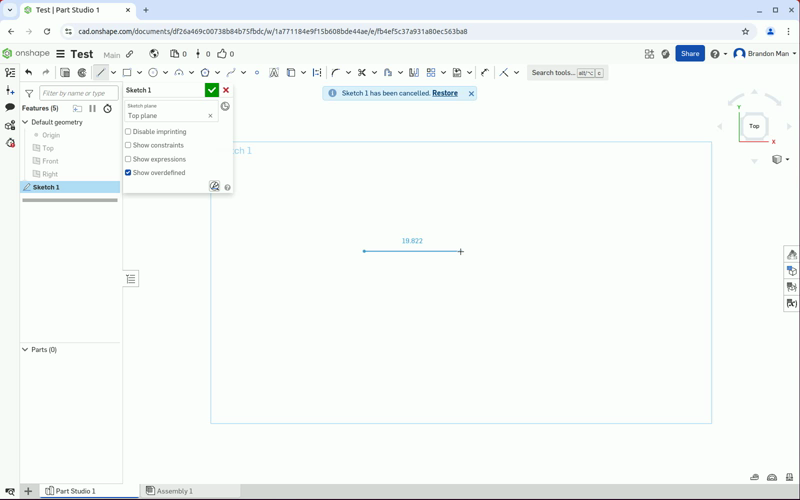
click(460, 251)
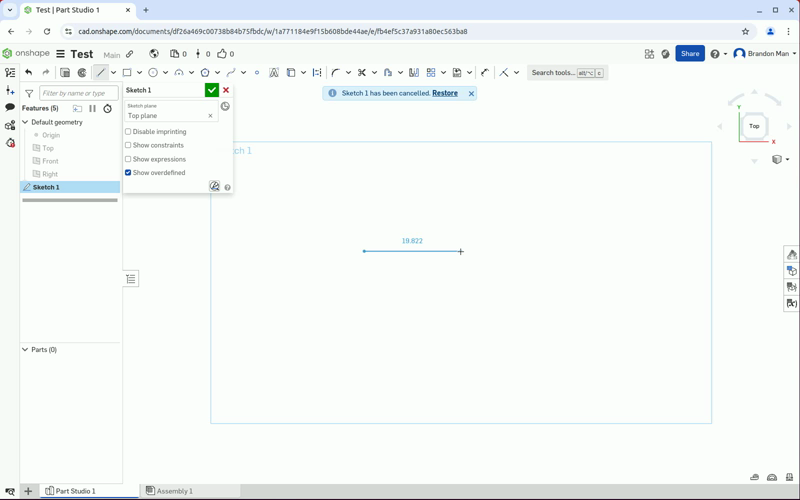
key_up(shift)
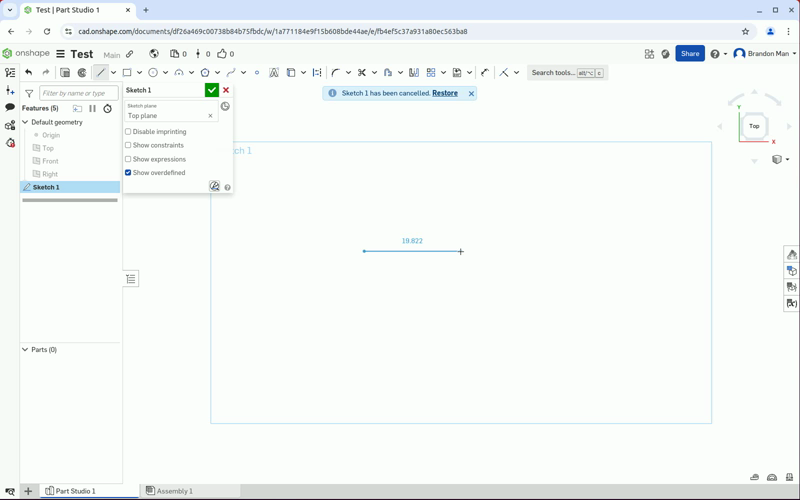
key_down(shift)
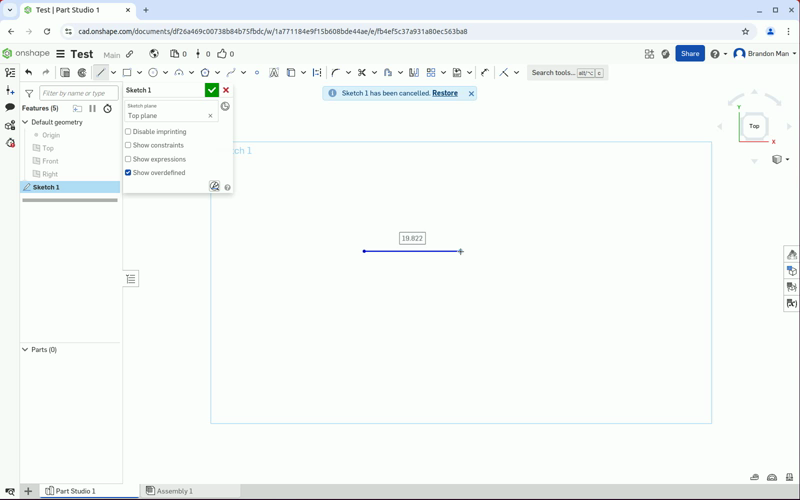
mouse_move(490, 251)
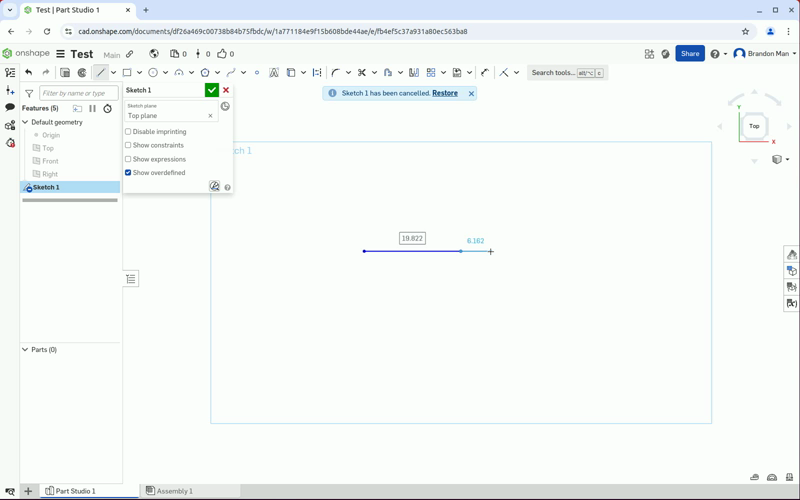
mouse_move(460, 234)
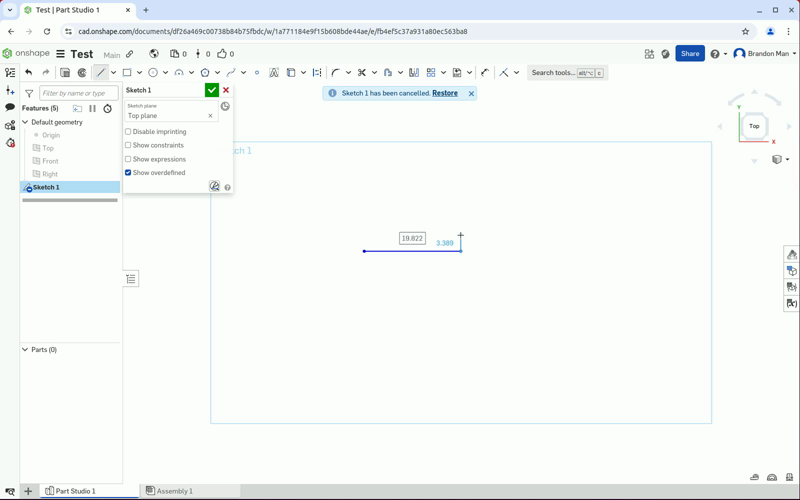
click(460, 234)
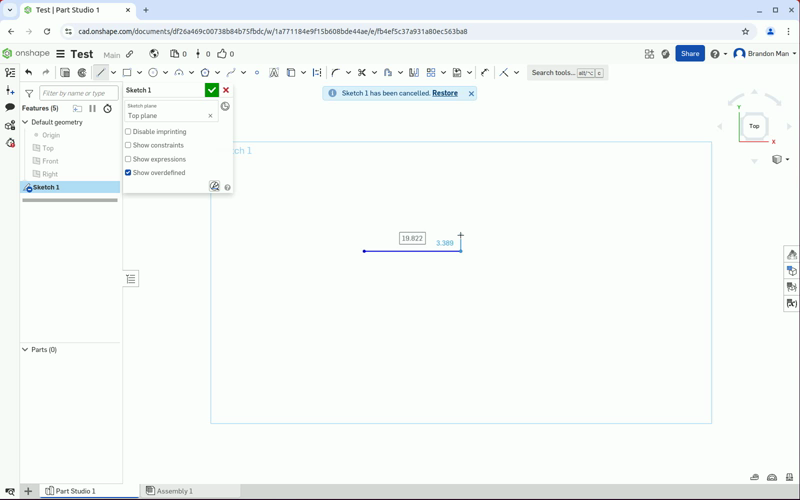
key_up(shift)
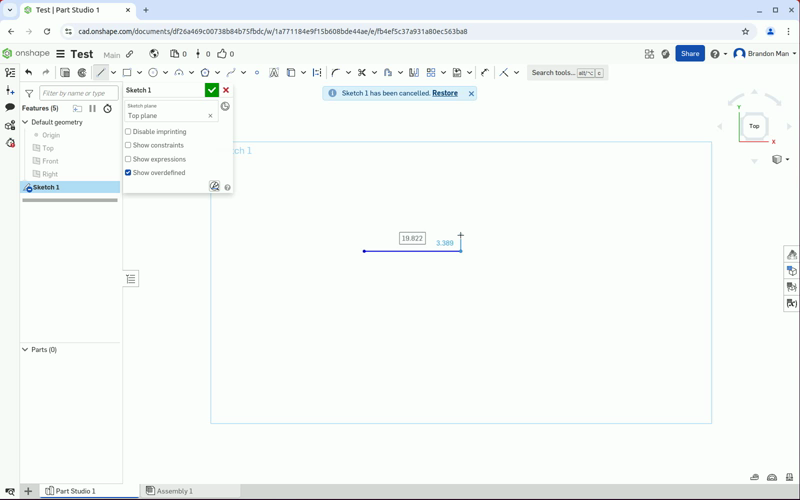
key_down(shift)
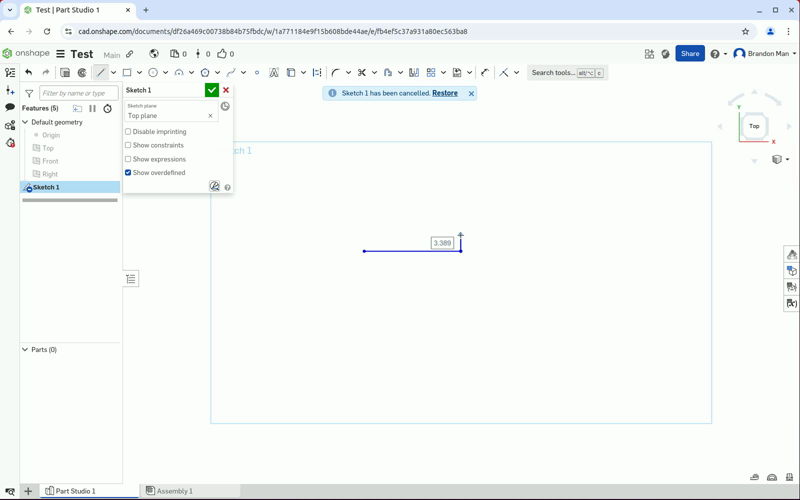
mouse_move(364, 234)
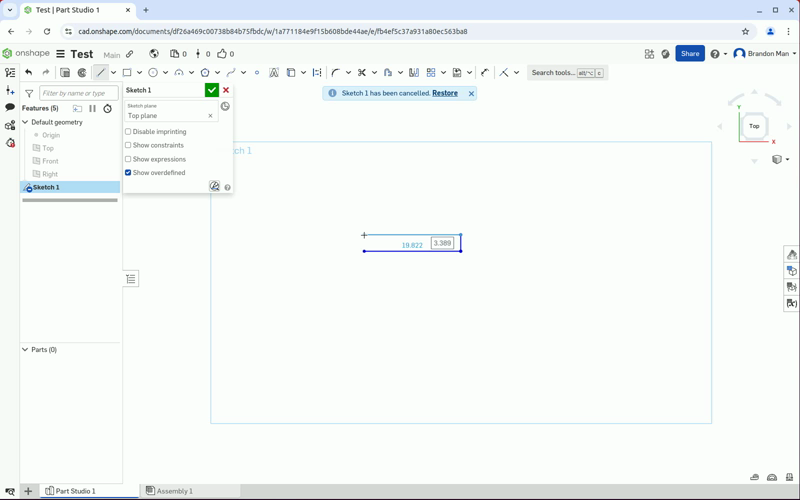
click(364, 234)
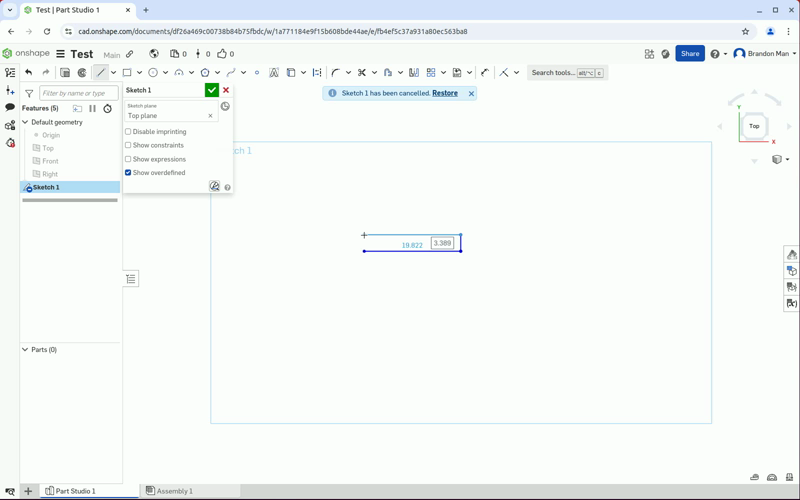
key_up(shift)
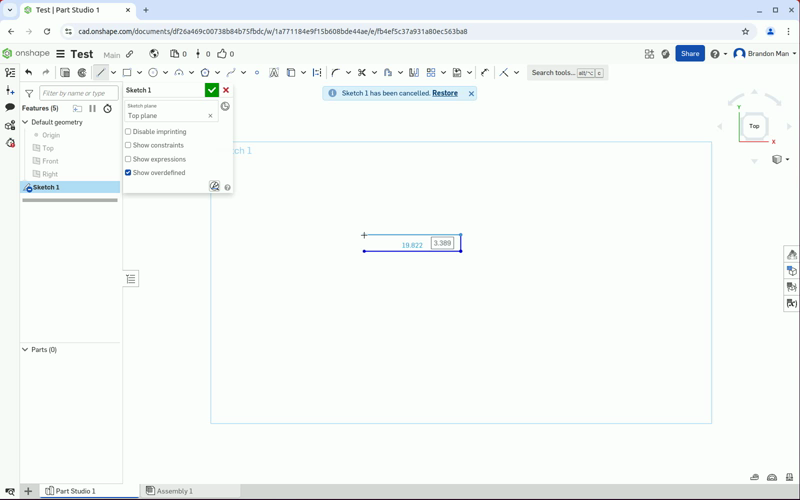
mouse_move(394, 234)
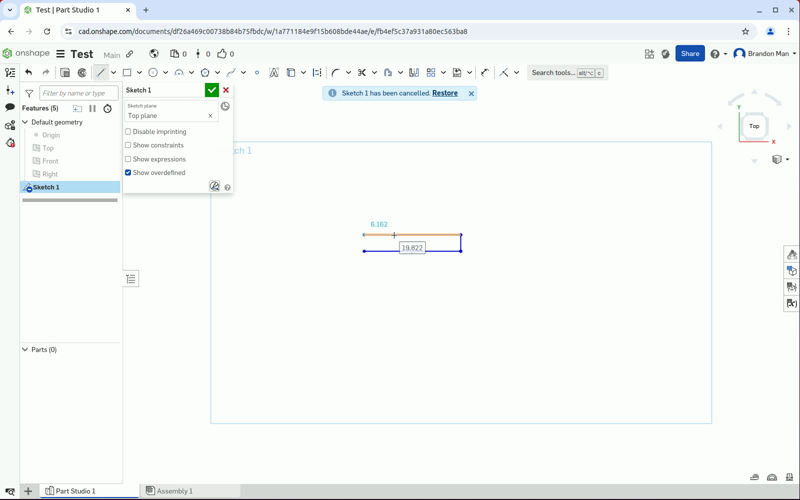
key_down(shift)
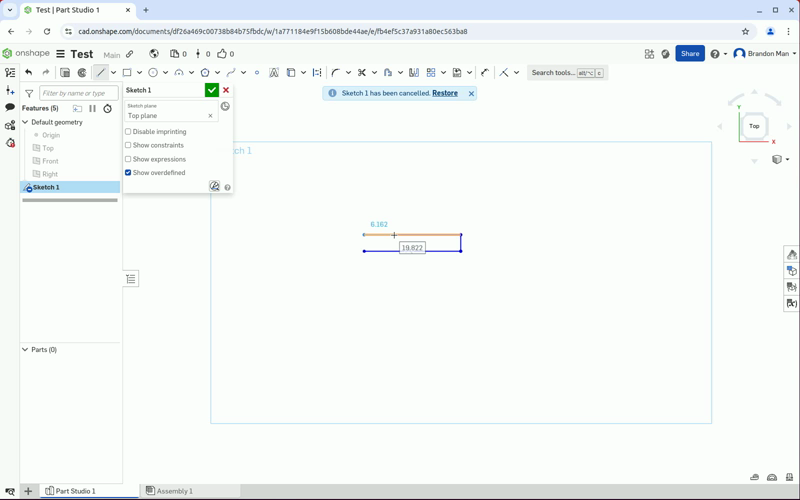
mouse_move(364, 251)
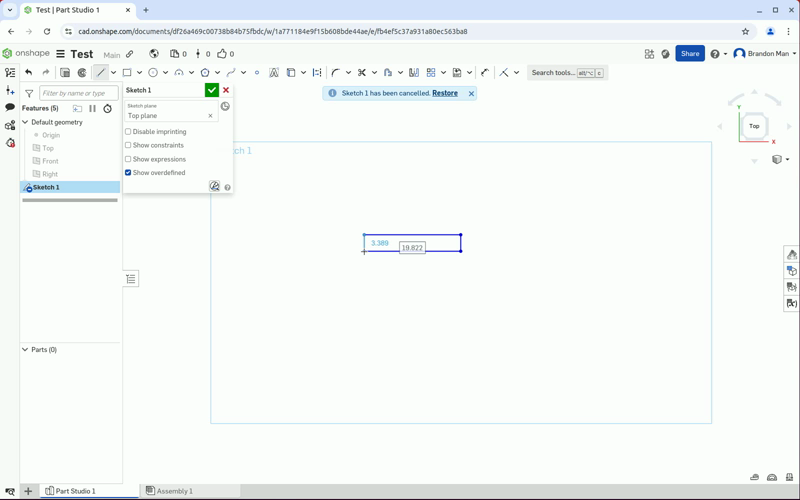
key_up(shift)
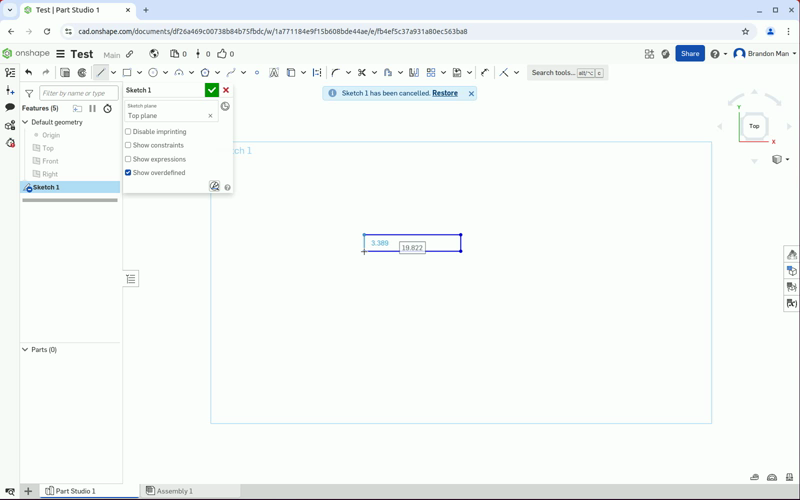
click(364, 251)
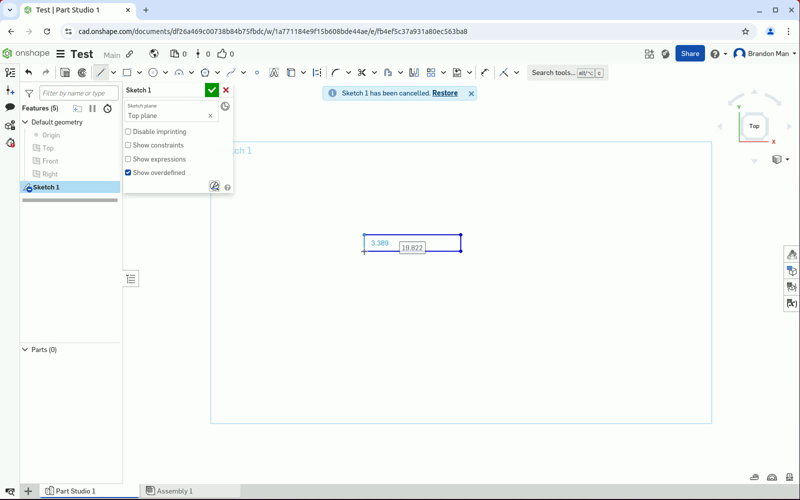
key(esc)
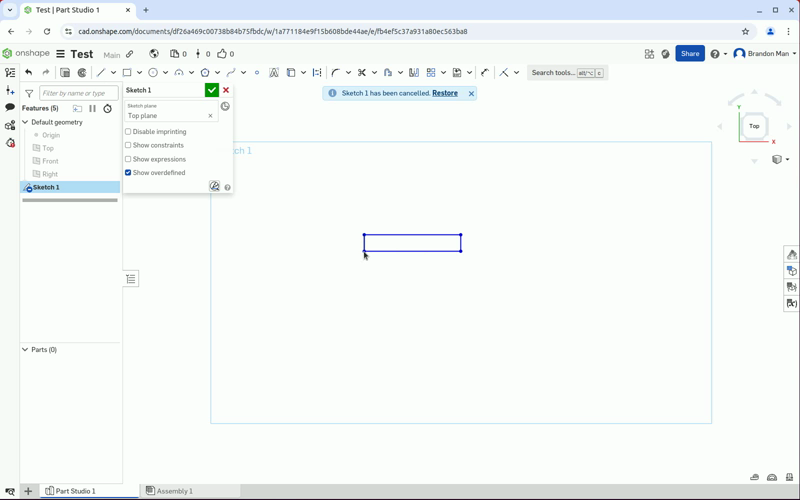
mouse_move(375, 246)
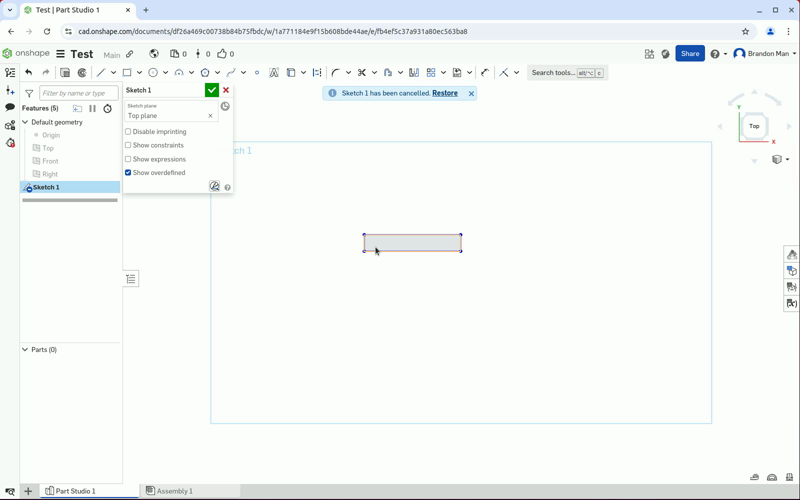
scroll(6)
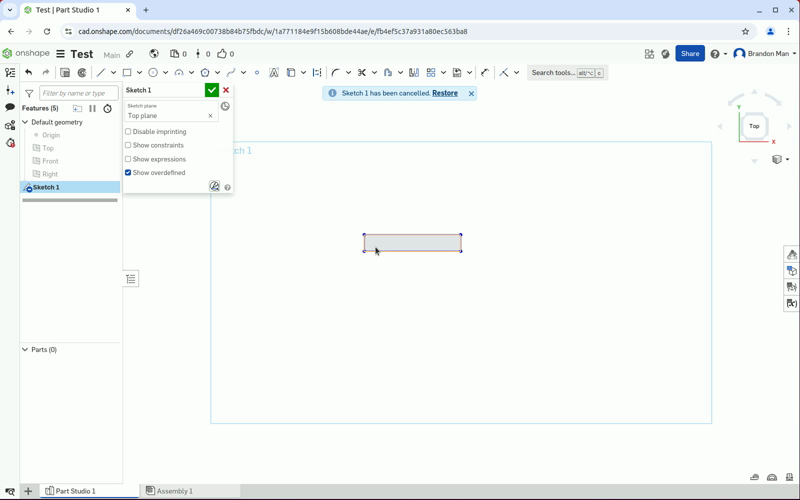
scroll(6)
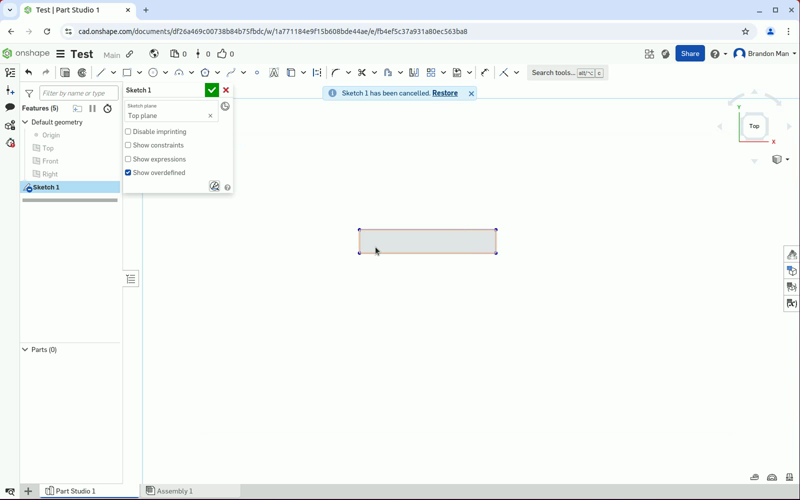
scroll(6)
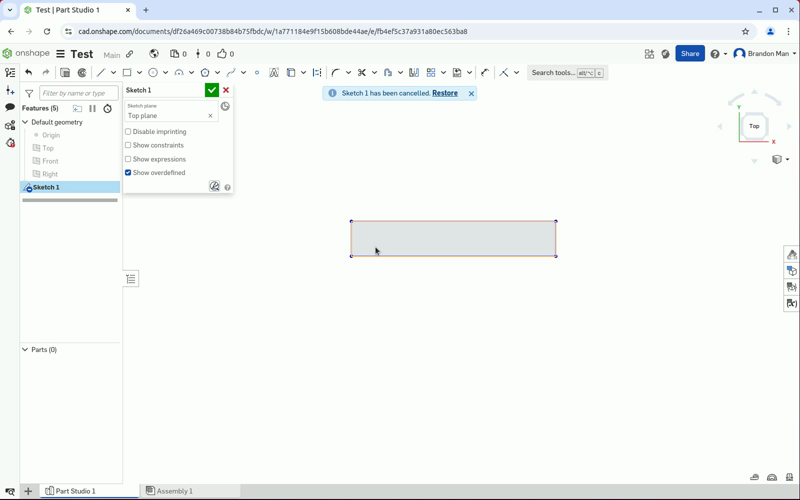
scroll(6)
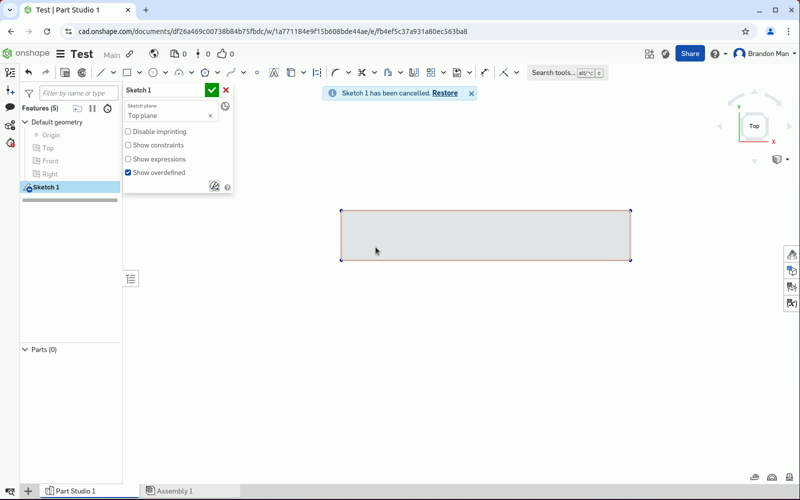
scroll(6)
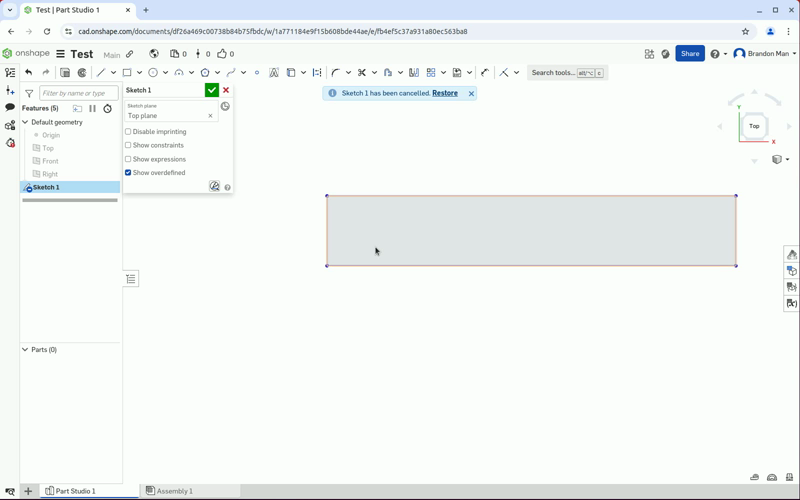
scroll(6)
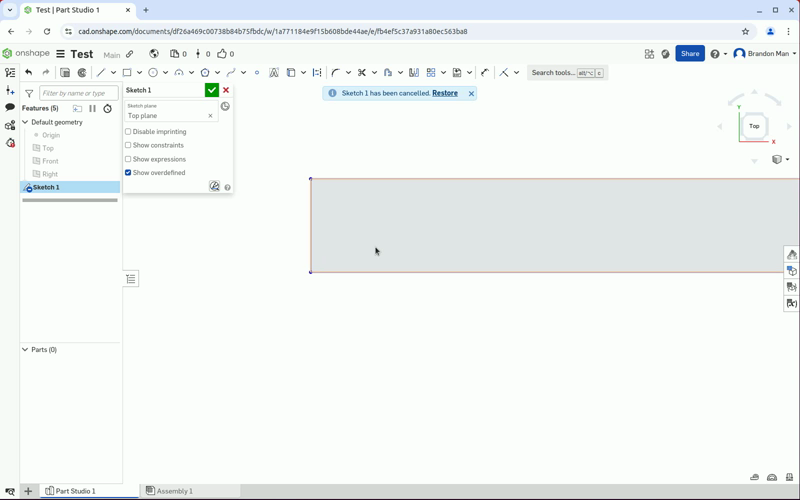
scroll(6)
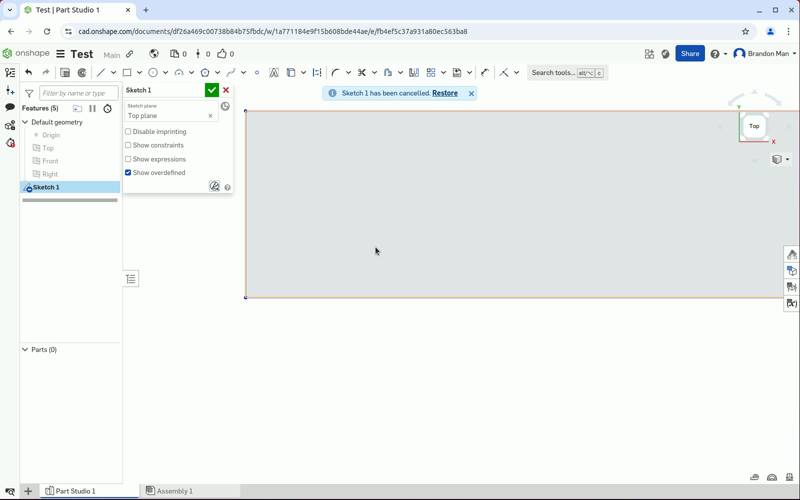
click(375, 246)
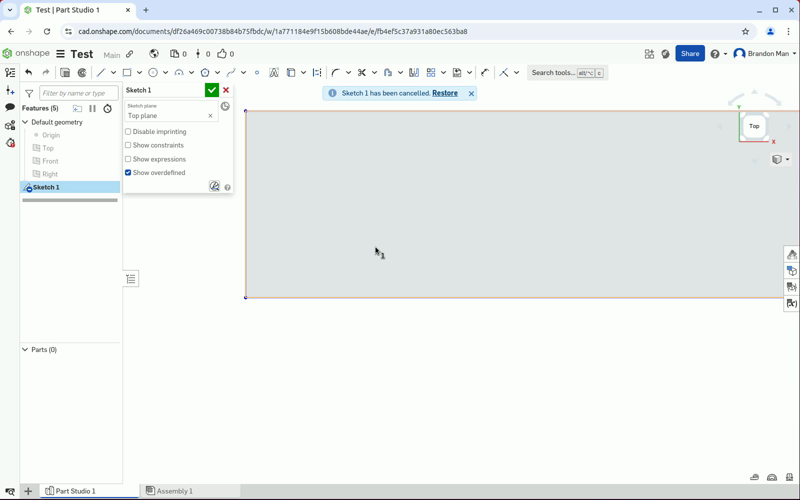
scroll(-6)
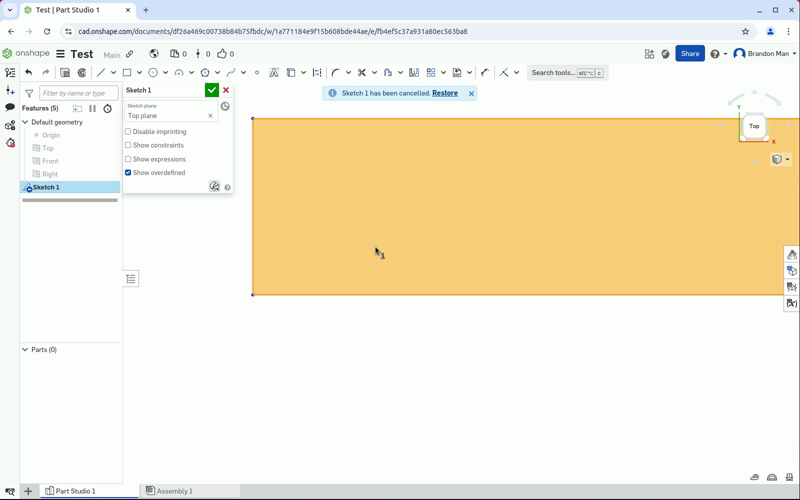
scroll(-6)
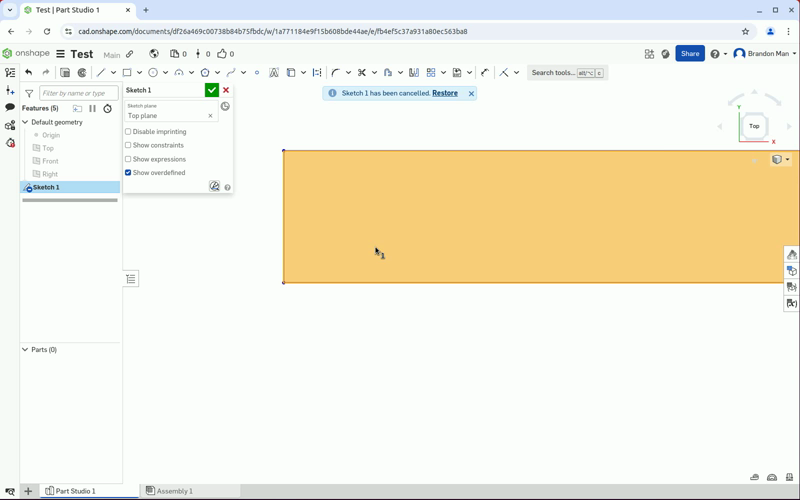
scroll(-6)
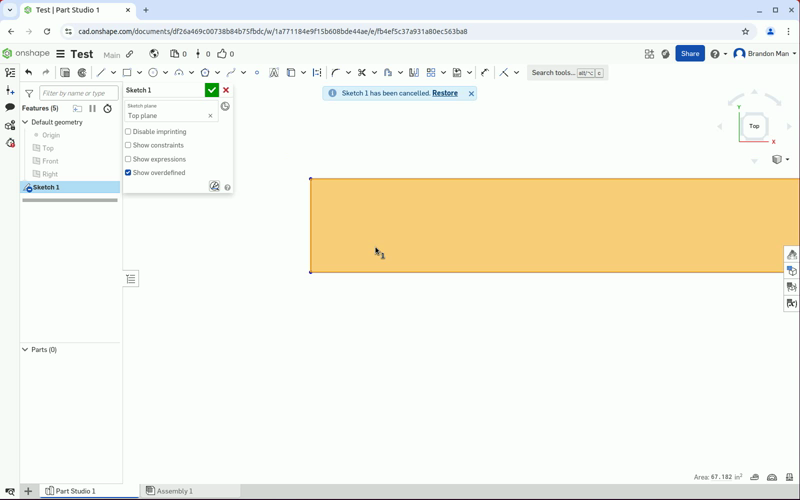
scroll(-6)
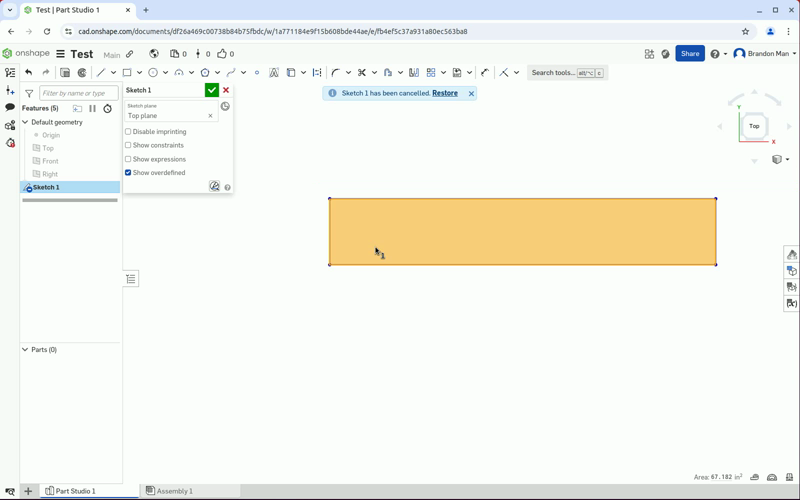
scroll(-6)
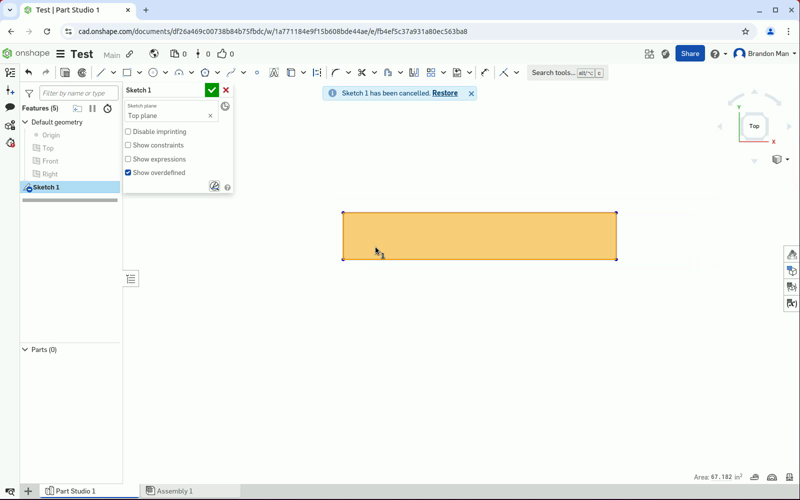
scroll(-6)
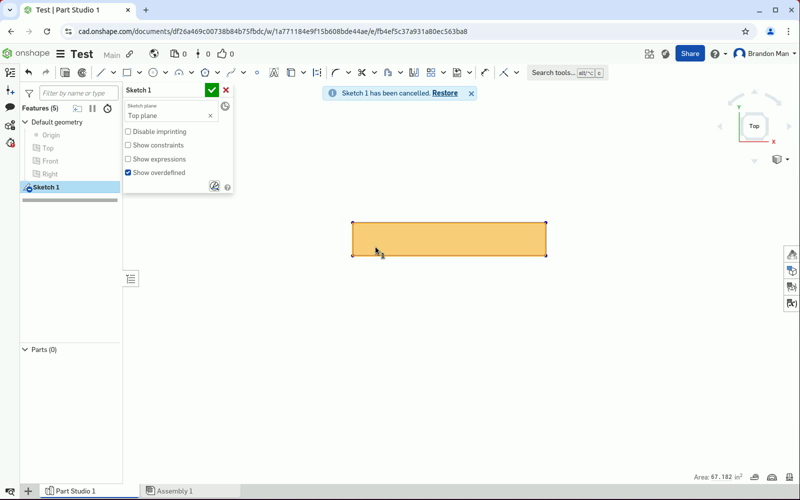
scroll(-6)
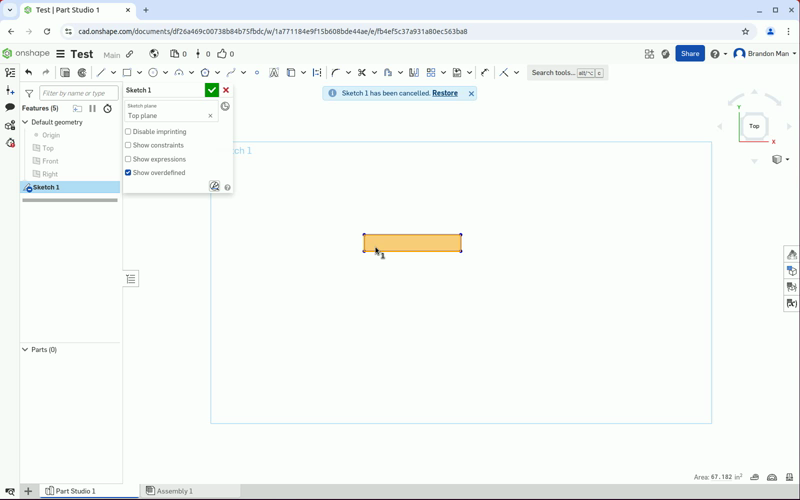
mouse_move(73, 352)
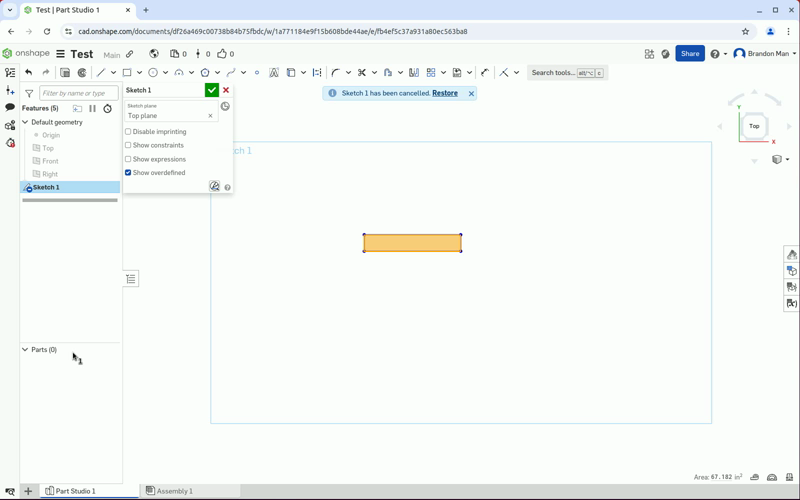
key(shift+y)
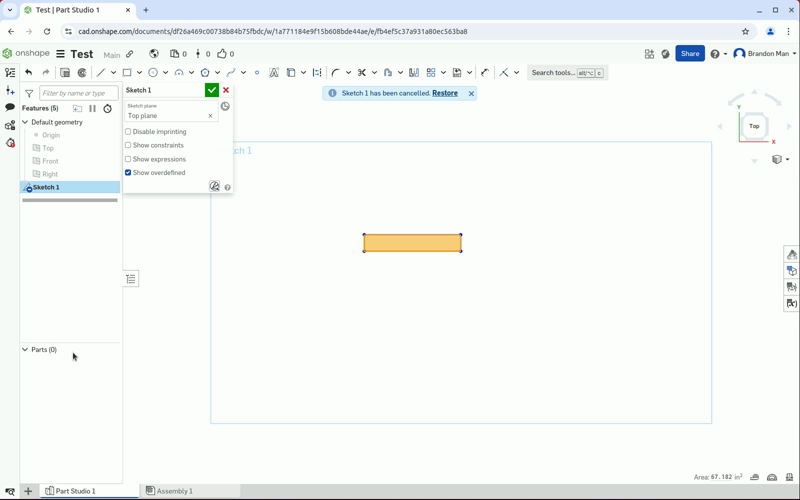
key(shift+e)
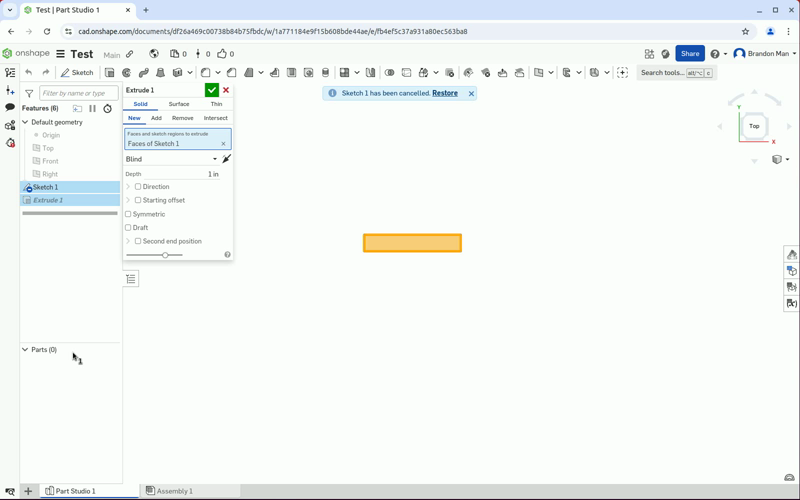
mouse_move(143, 106)
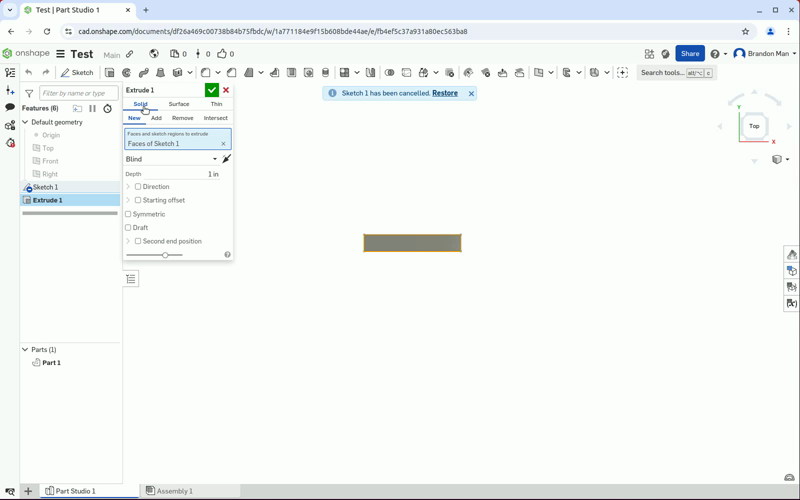
click(143, 106)
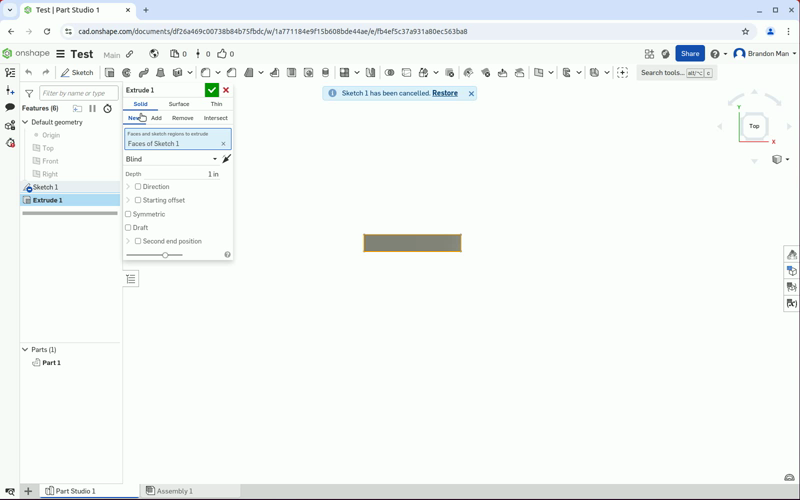
mouse_move(137, 120)
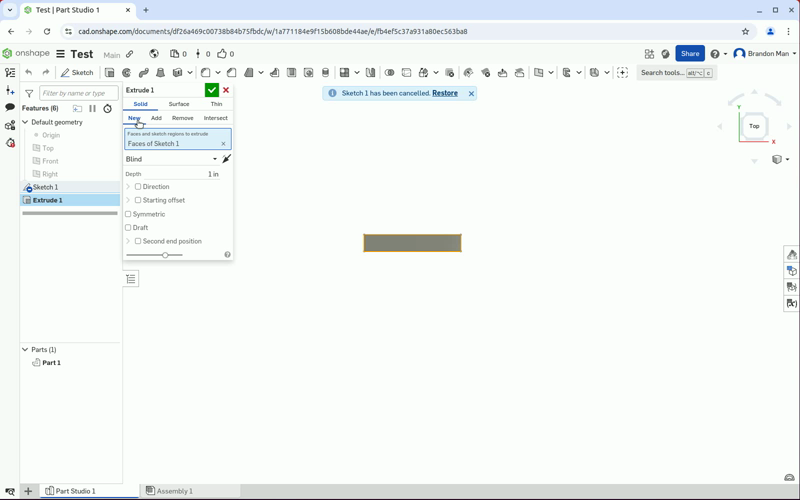
click(137, 120)
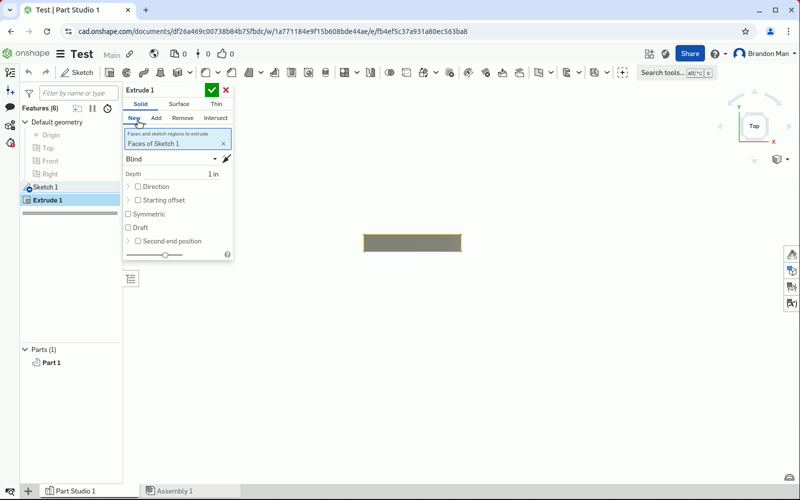
key(tab, 4)
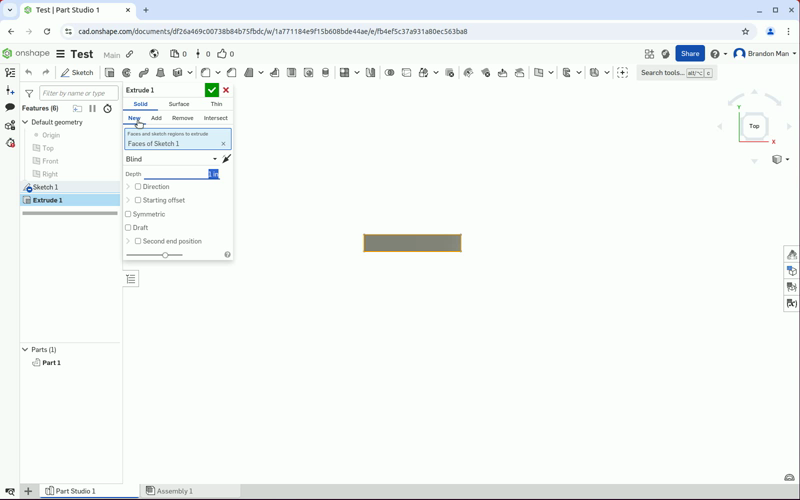
text(3.37)
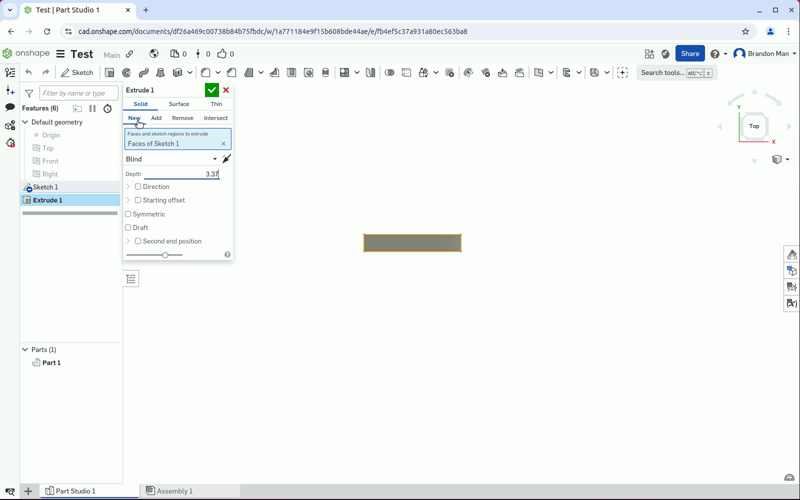
key(enter)
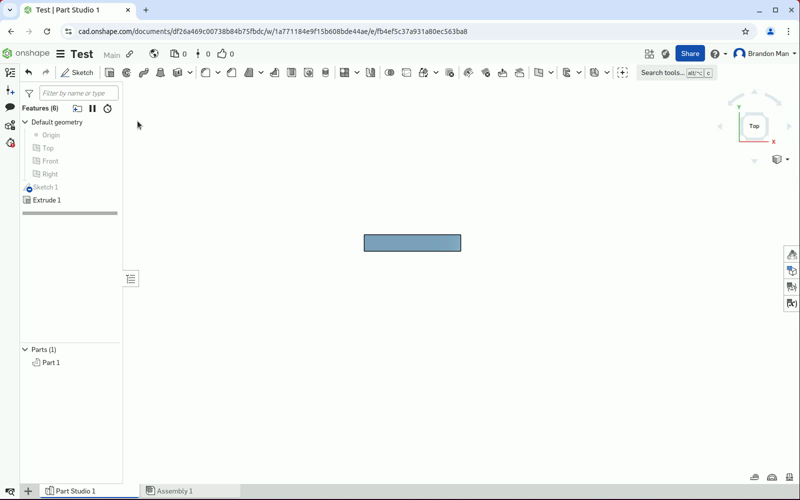
key(shift+h)
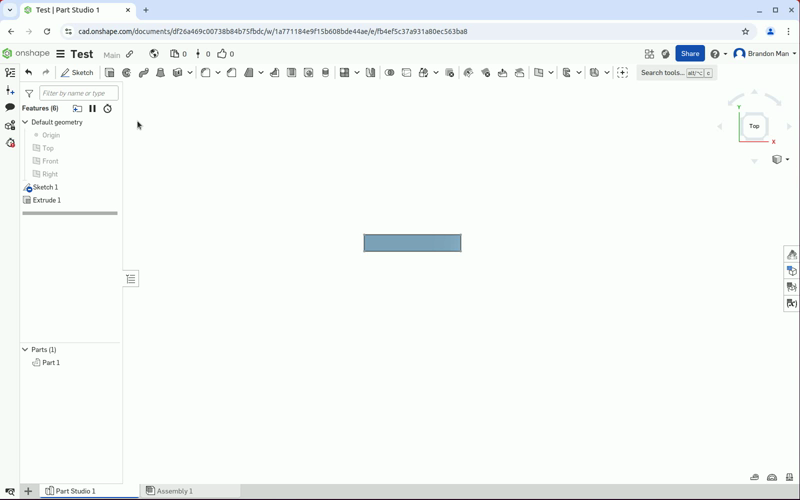
key(shift+h)
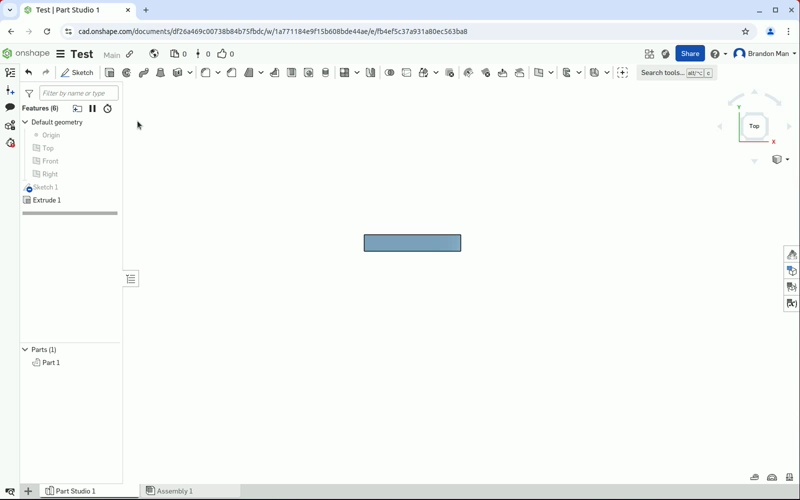
mouse_move(73, 189)
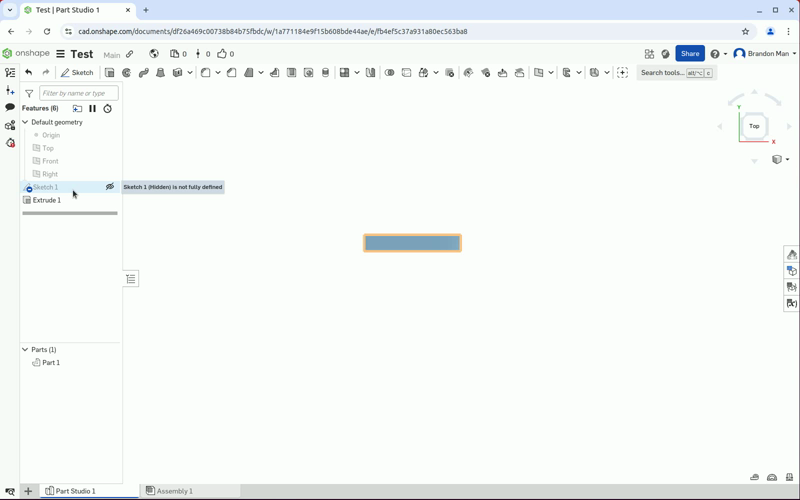
click(73, 189)
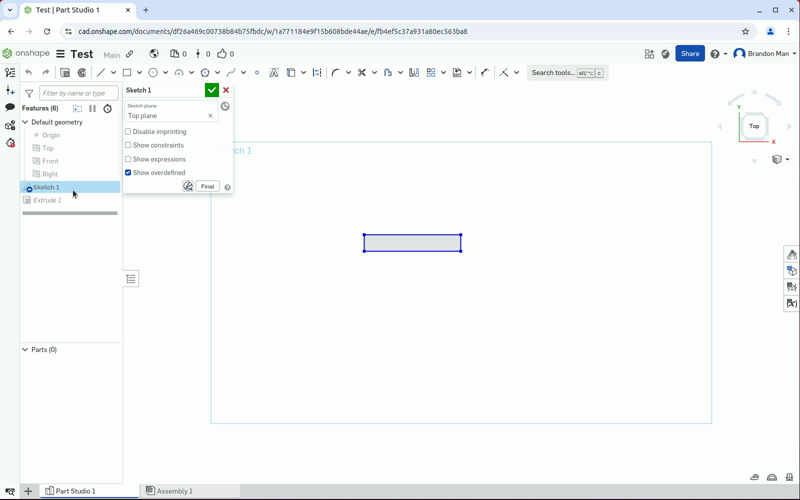
mouse_move(229, 92)
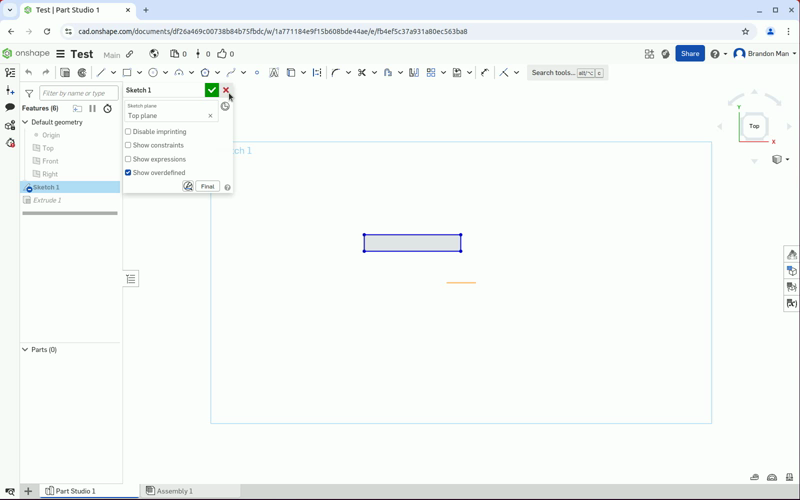
click(229, 92)
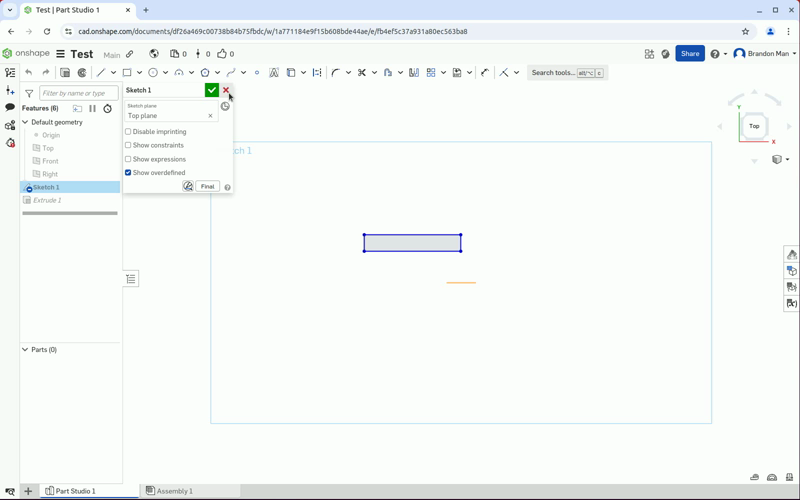
key(shift+s)
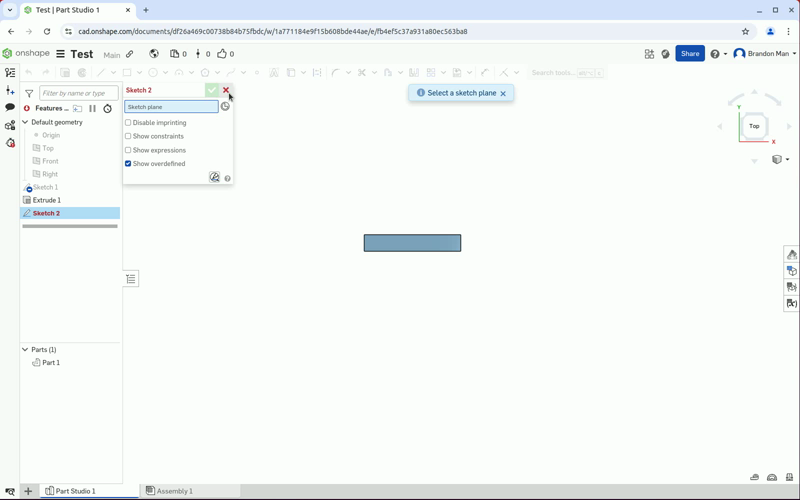
mouse_move(73, 150)
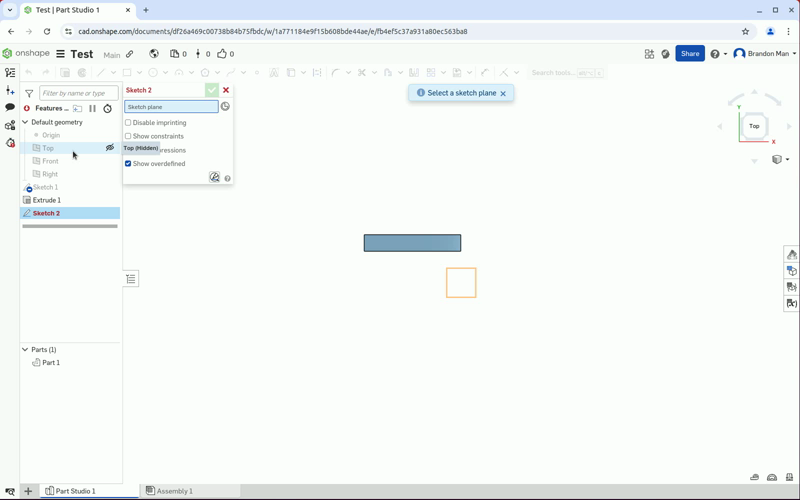
click(73, 150)
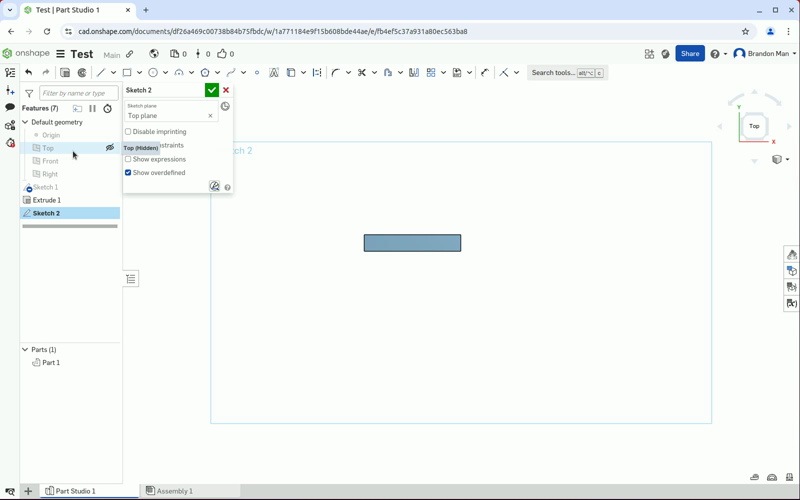
mouse_move(73, 352)
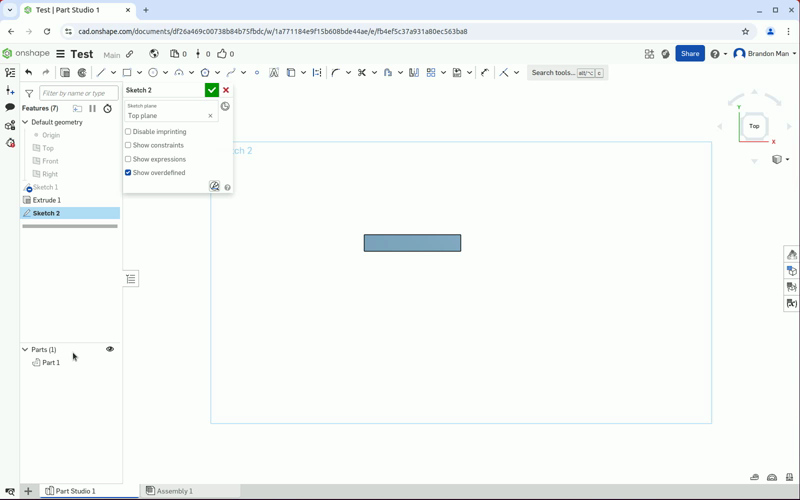
key(y)
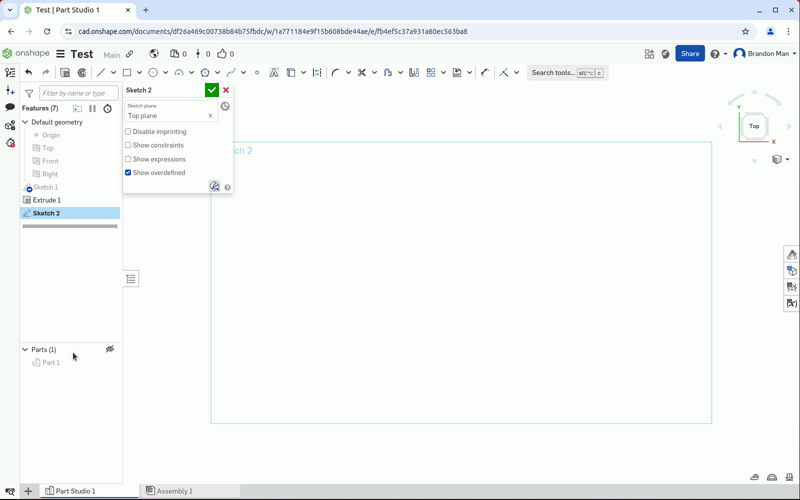
key(l)
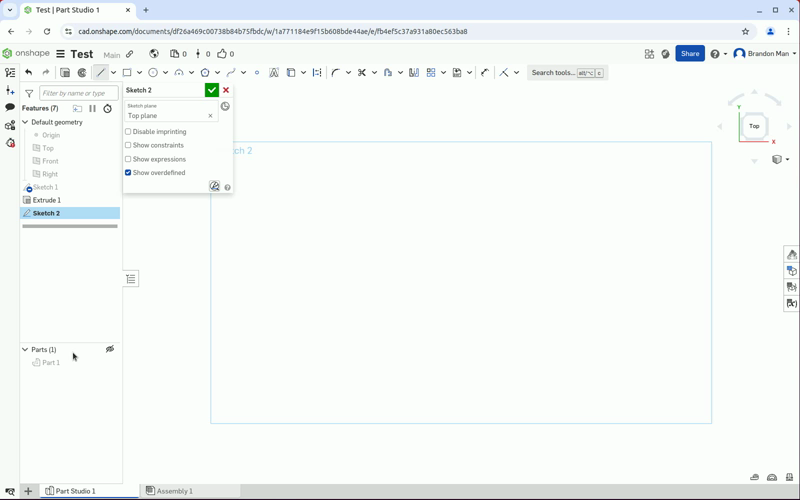
key_down(shift)
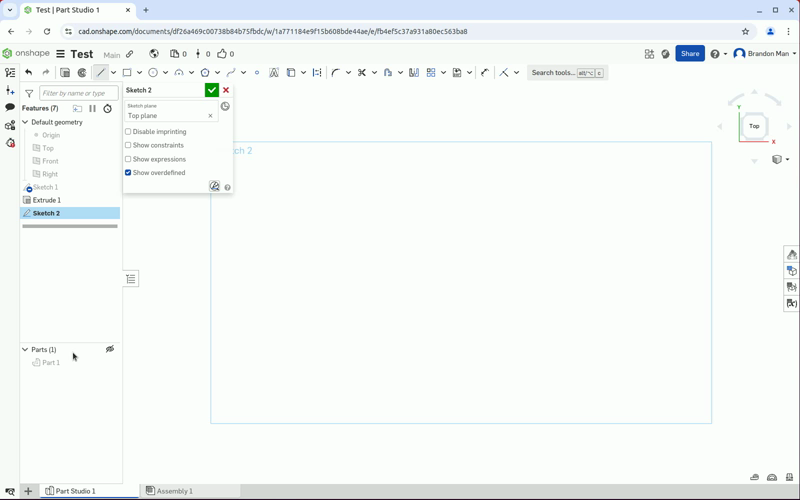
mouse_move(460, 282)
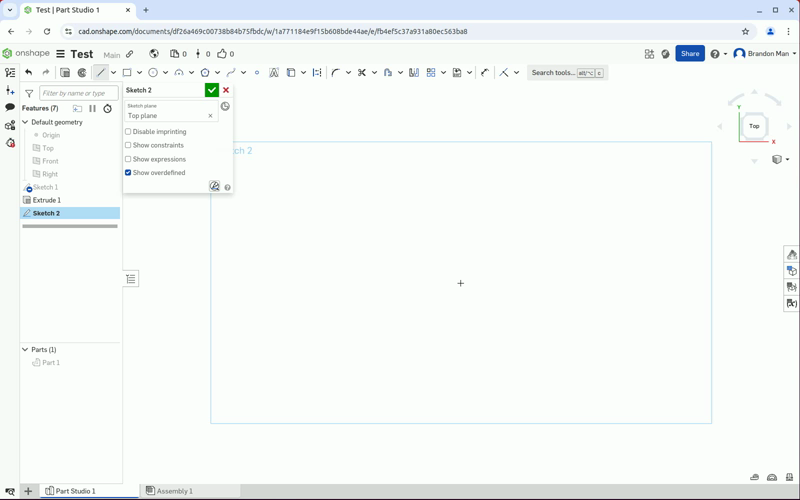
click(460, 282)
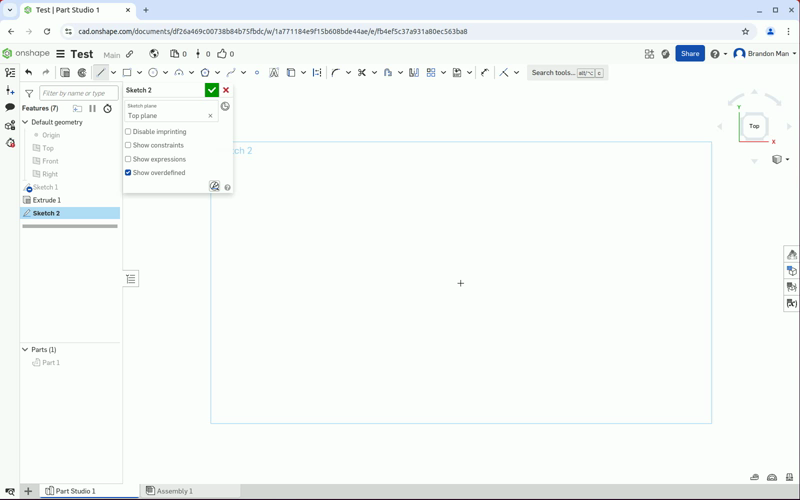
key_up(shift)
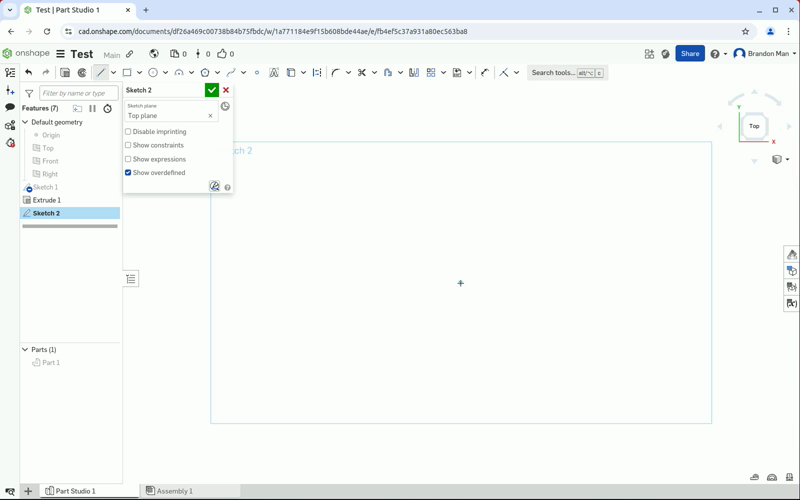
key_down(shift)
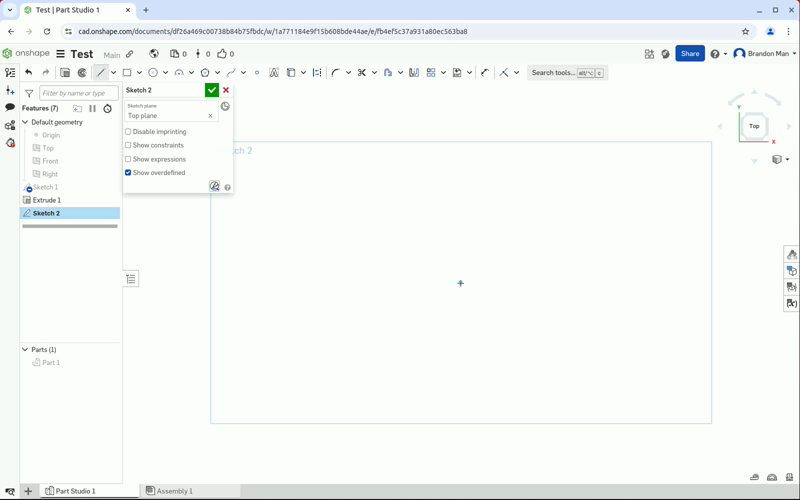
mouse_move(573, 282)
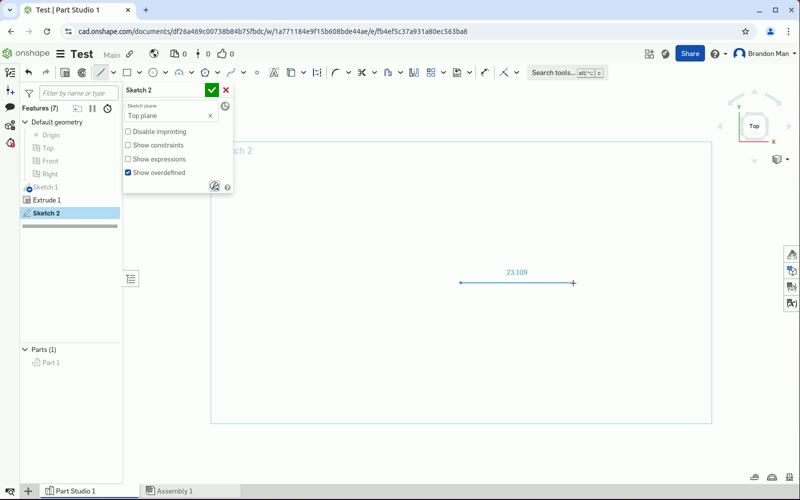
click(573, 282)
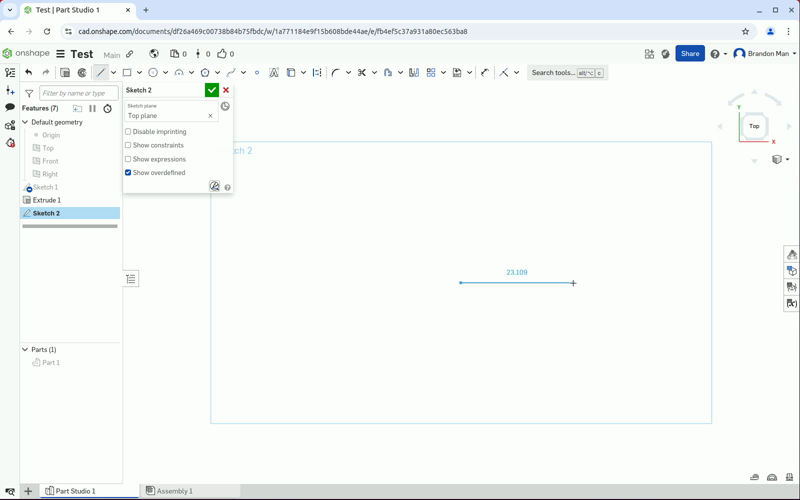
key_up(shift)
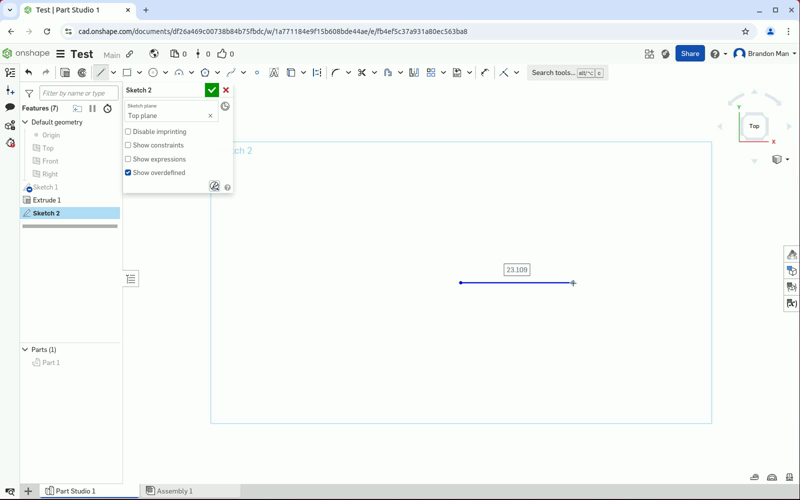
key_down(shift)
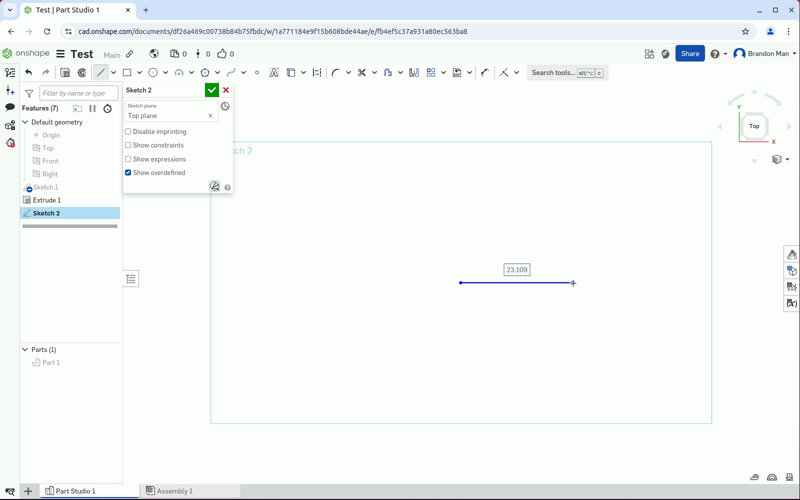
mouse_move(573, 202)
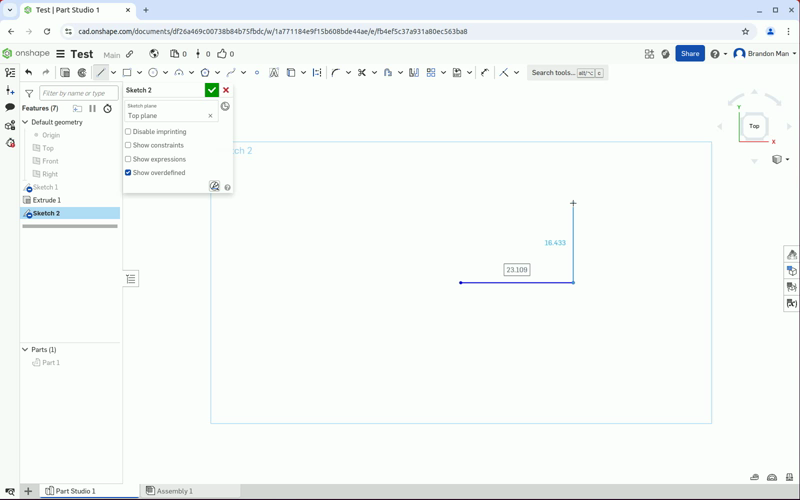
click(573, 202)
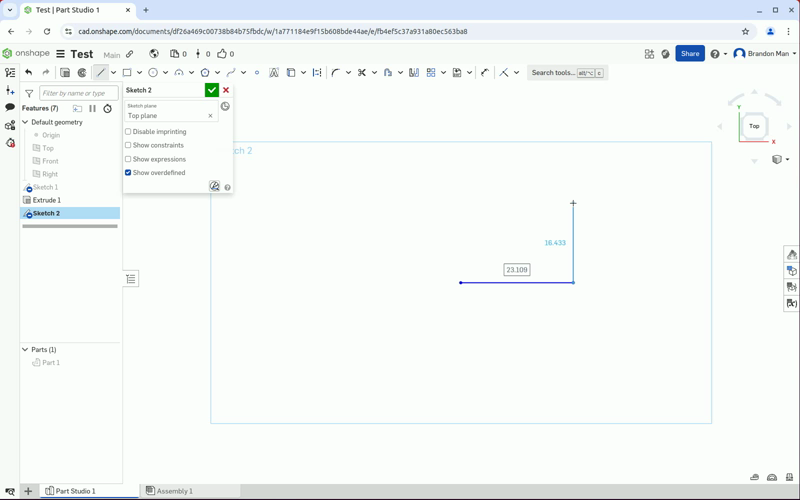
key_up(shift)
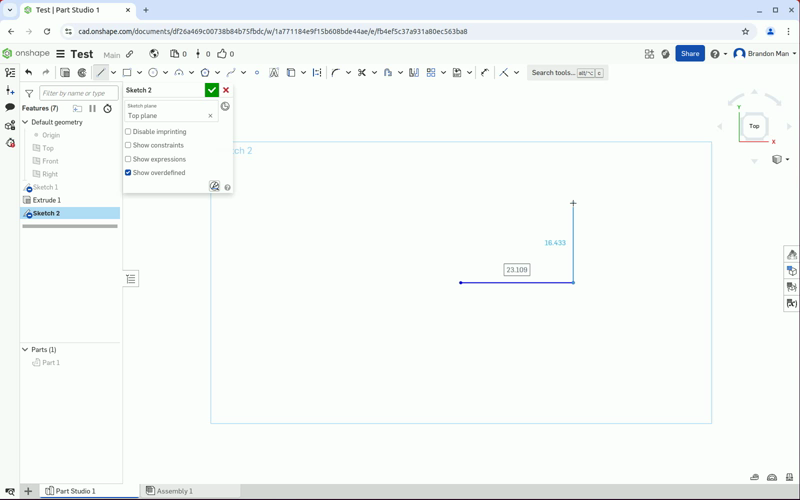
key_down(shift)
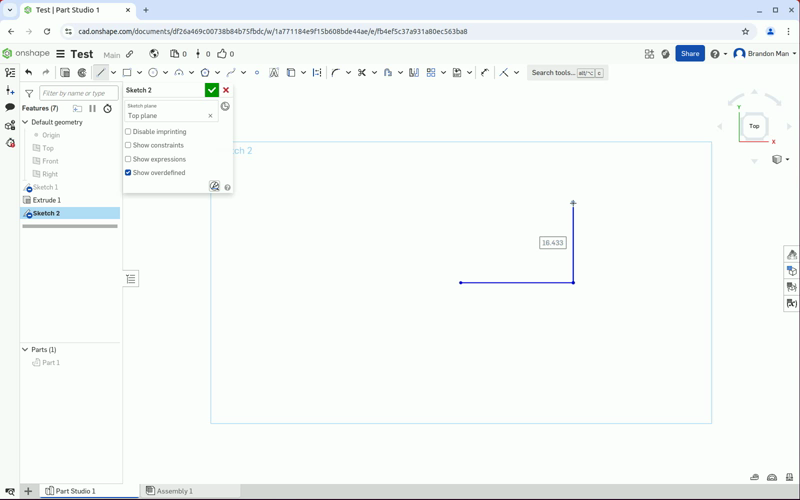
mouse_move(460, 202)
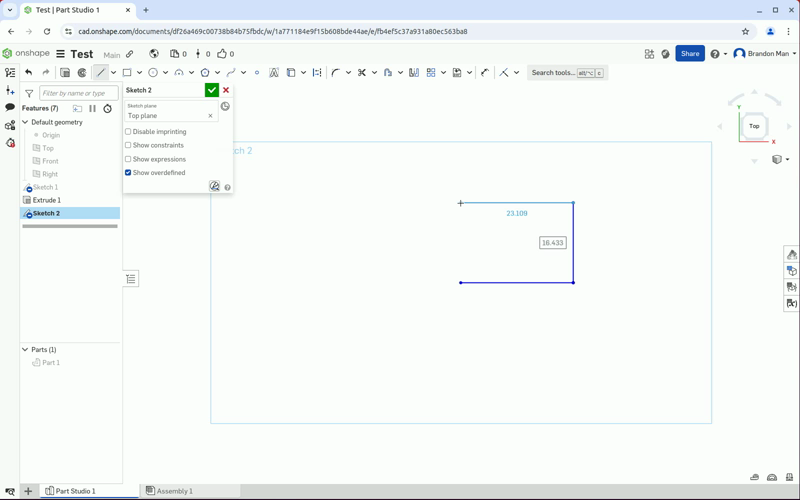
click(460, 202)
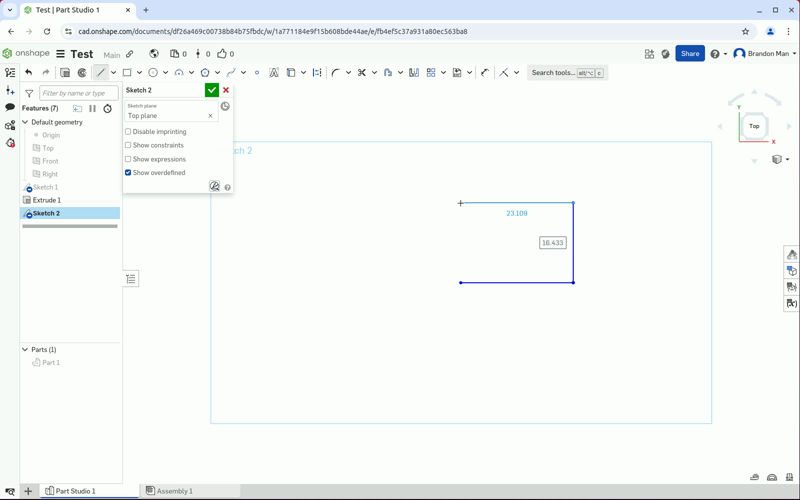
key_up(shift)
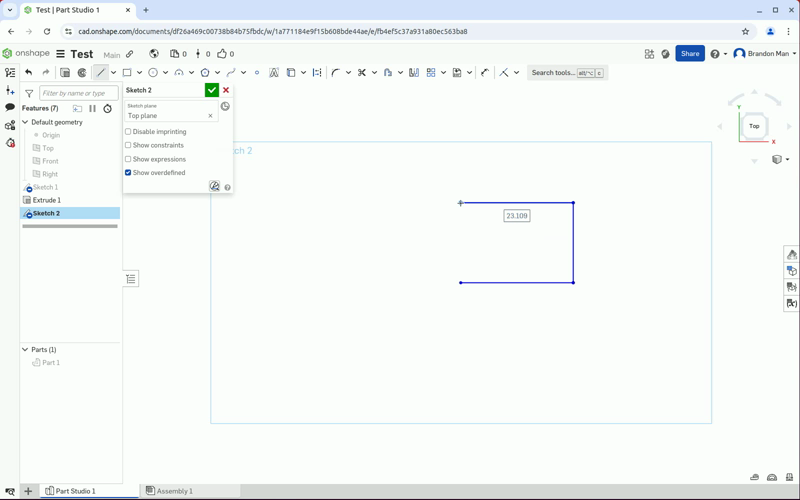
key_down(shift)
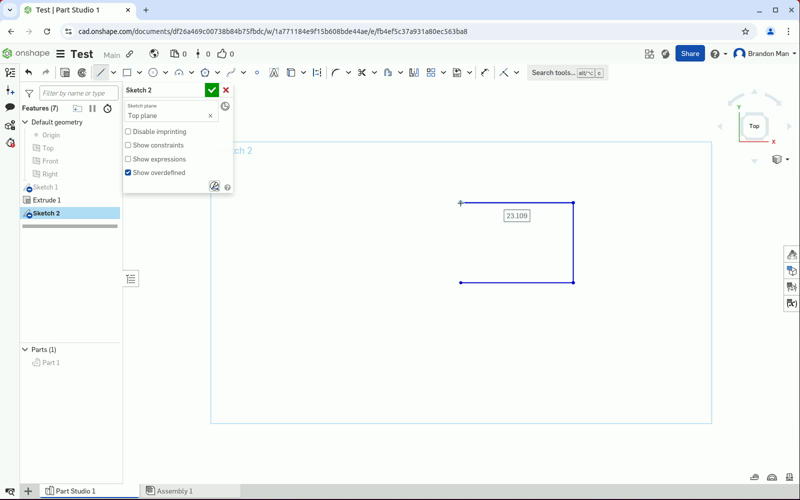
mouse_move(490, 202)
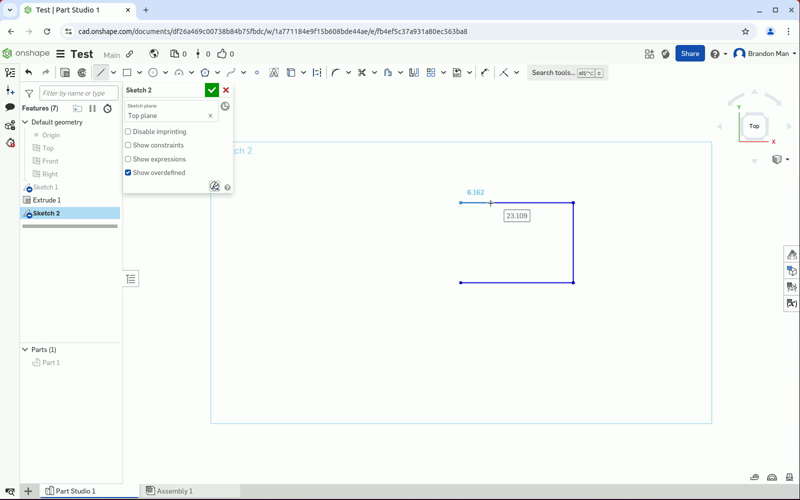
mouse_move(460, 234)
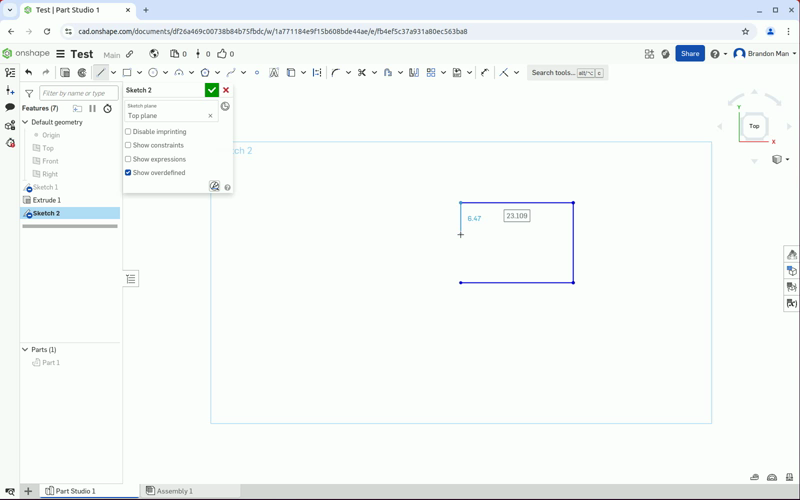
click(460, 234)
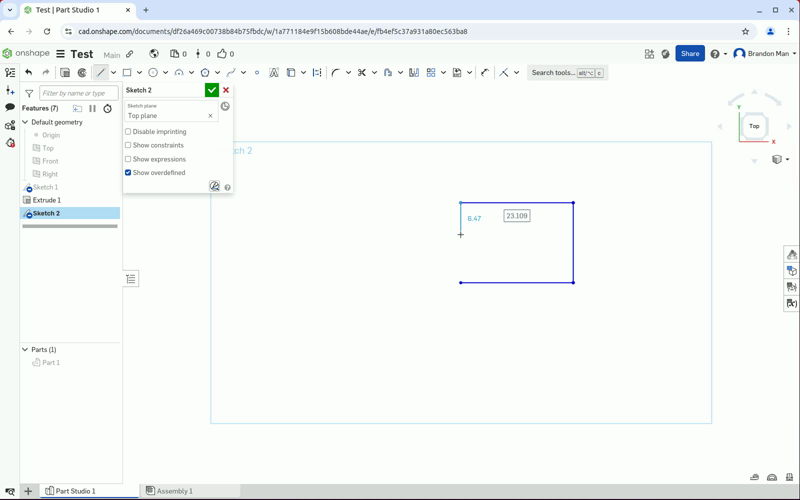
key_up(shift)
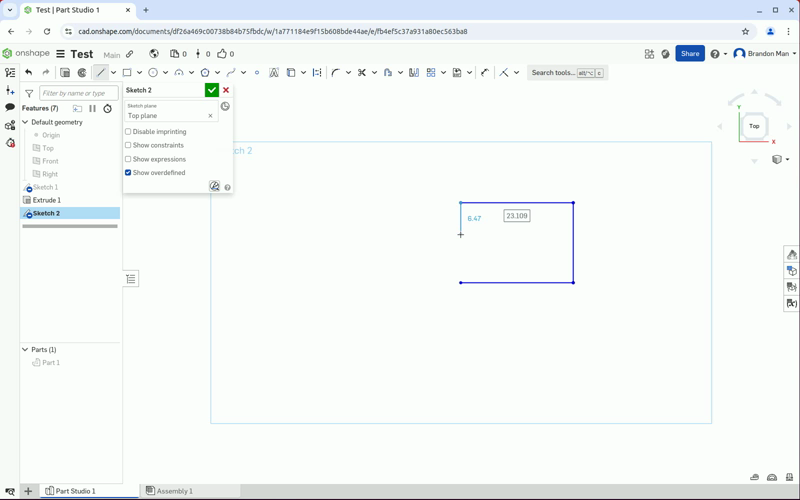
key_down(shift)
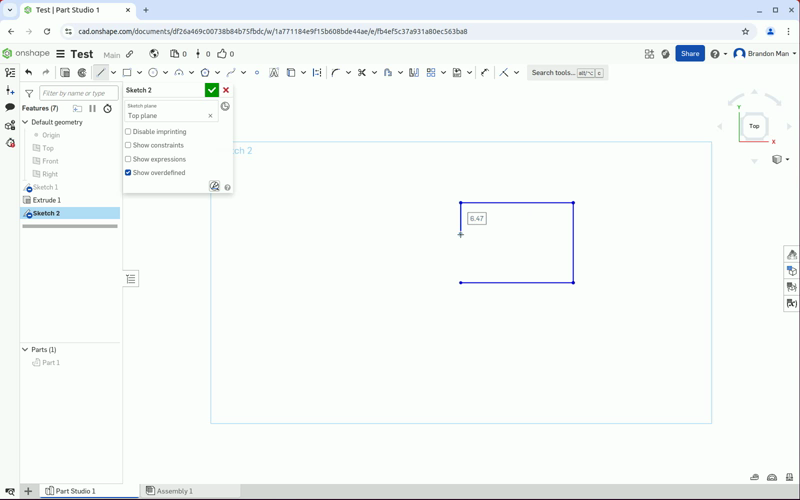
mouse_move(490, 234)
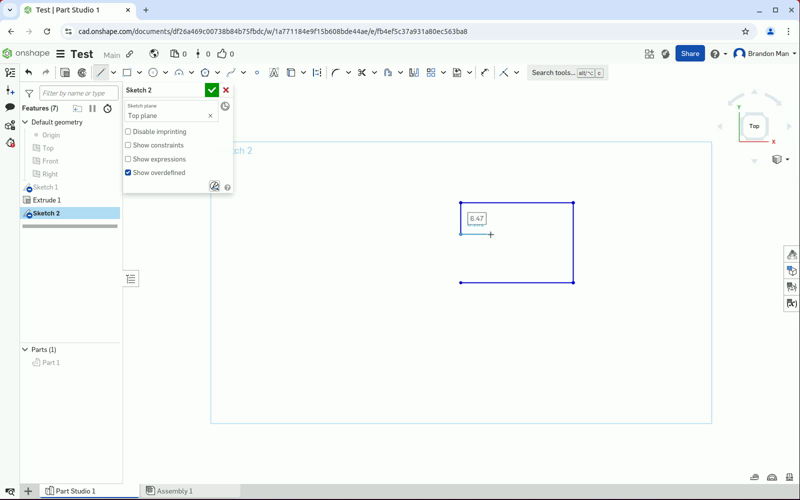
mouse_move(460, 250)
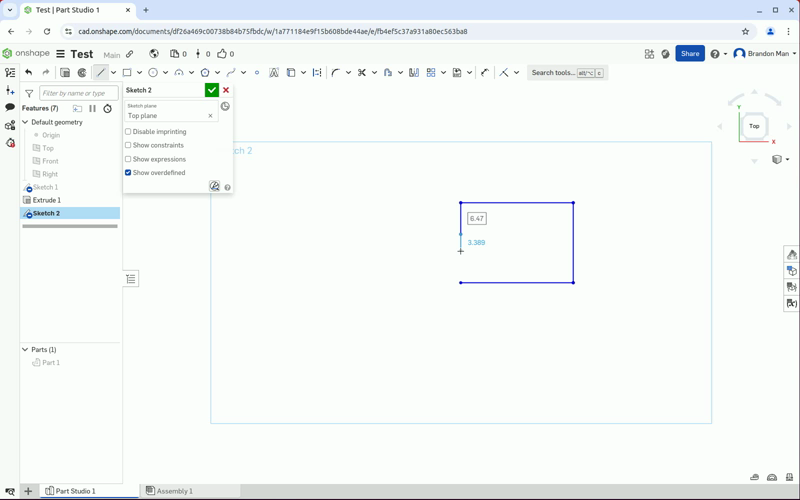
click(460, 250)
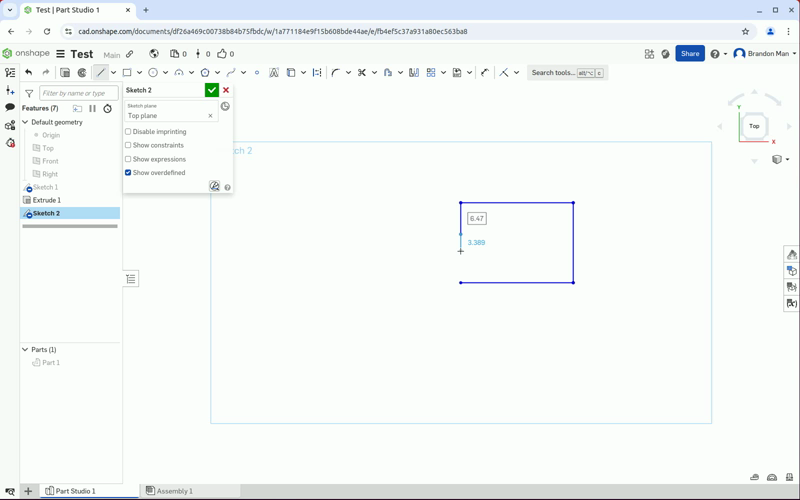
key_up(shift)
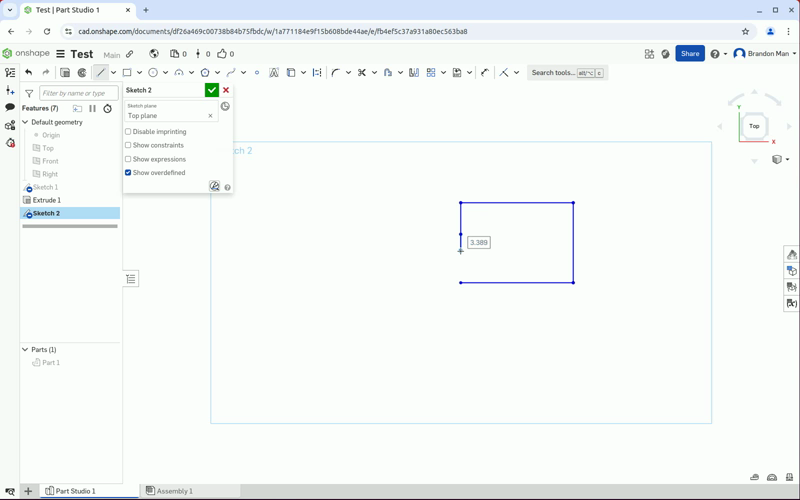
mouse_move(490, 250)
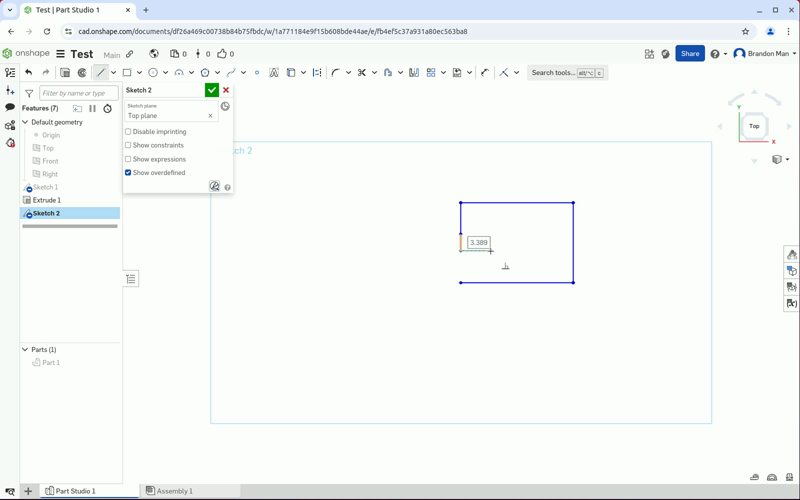
key_down(shift)
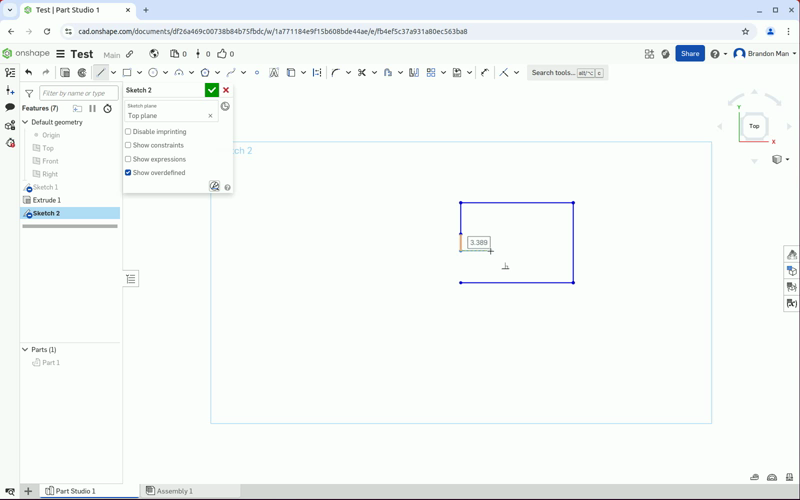
mouse_move(460, 282)
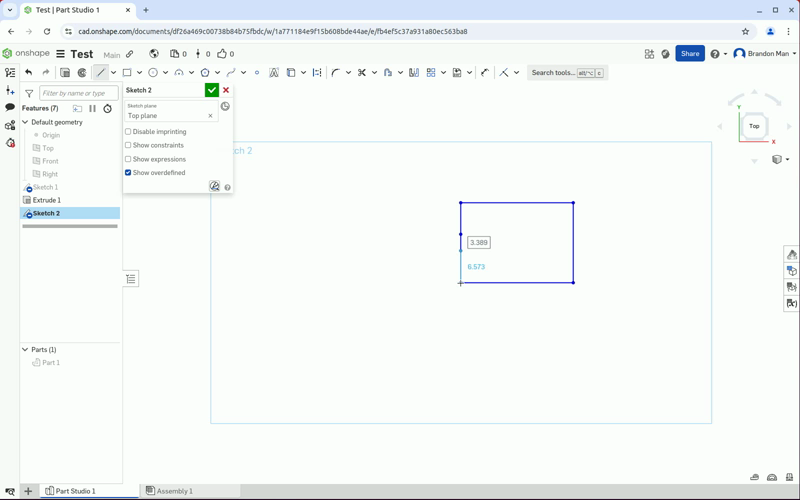
key_up(shift)
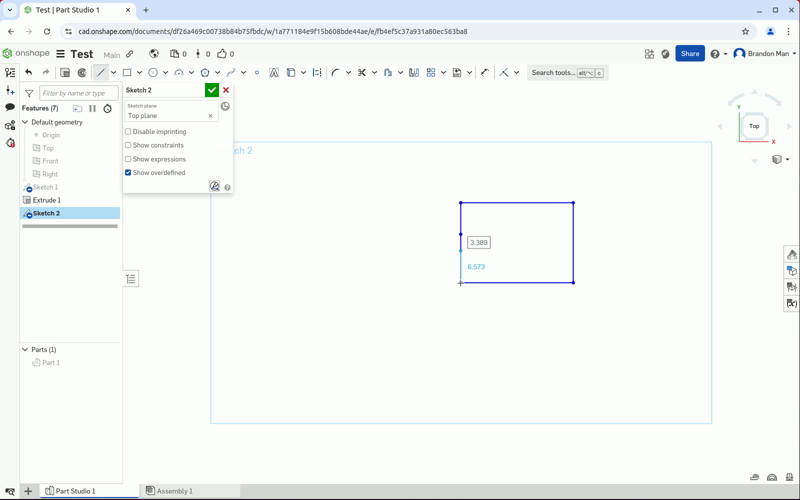
click(460, 282)
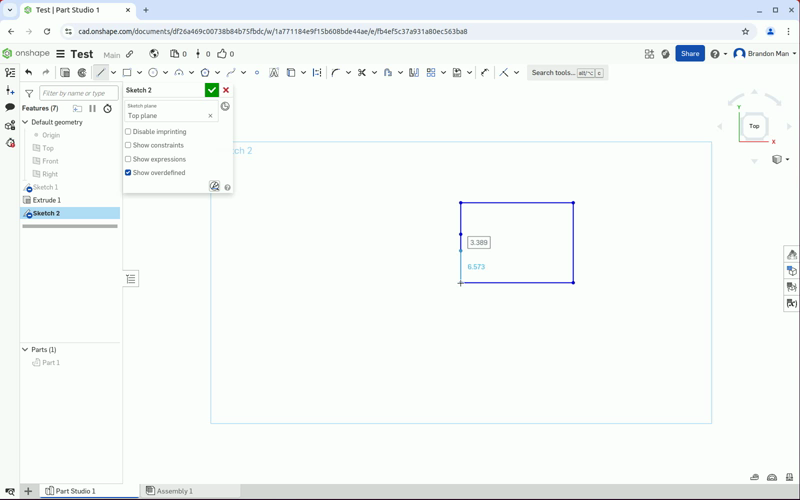
key(esc)
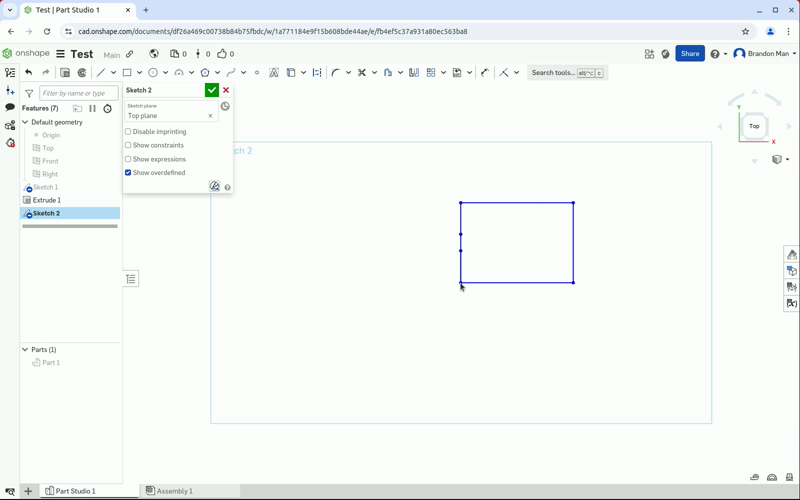
mouse_move(545, 276)
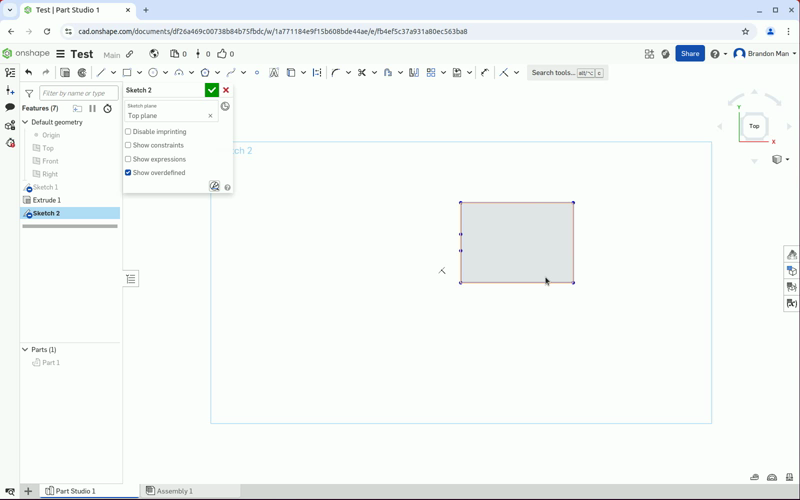
click(545, 276)
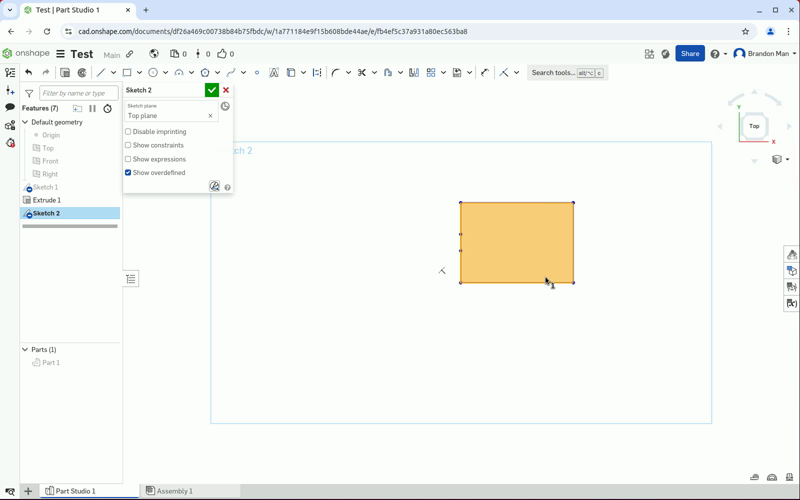
mouse_move(73, 352)
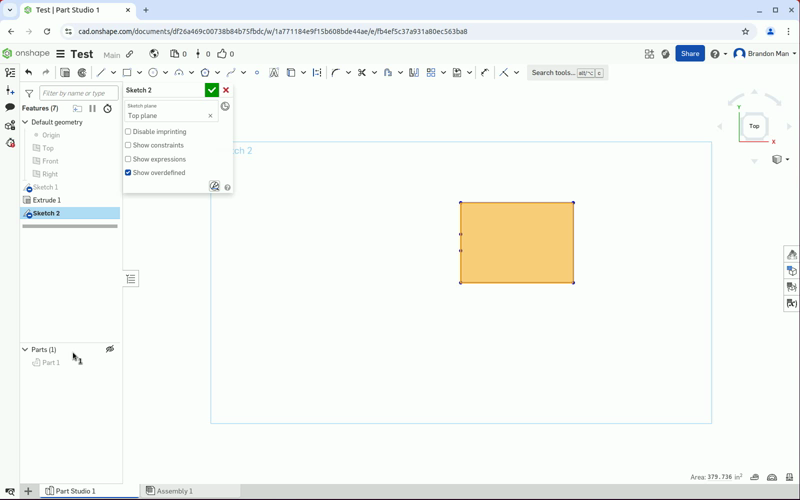
key(shift+y)
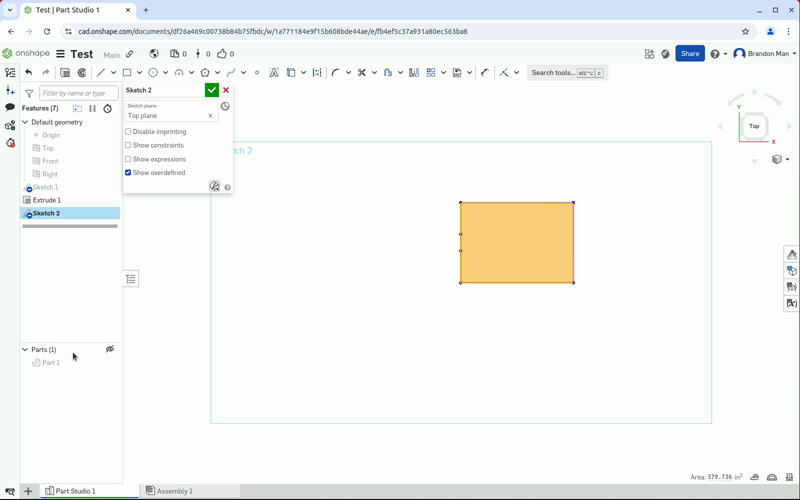
key(shift+e)
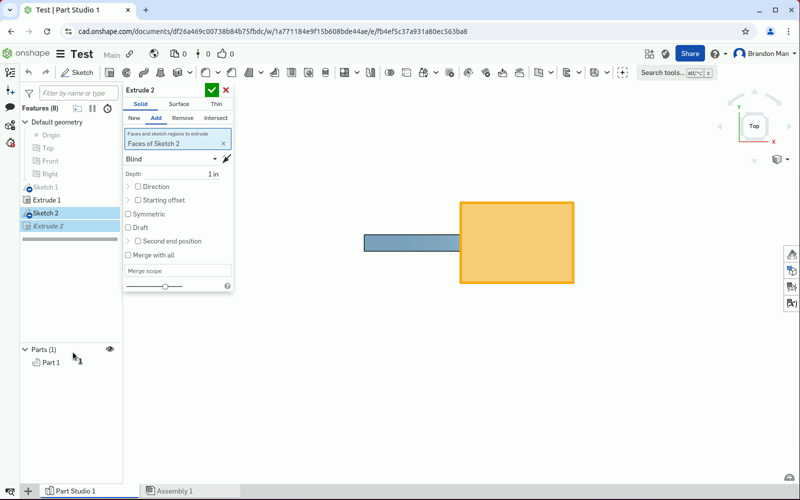
mouse_move(143, 106)
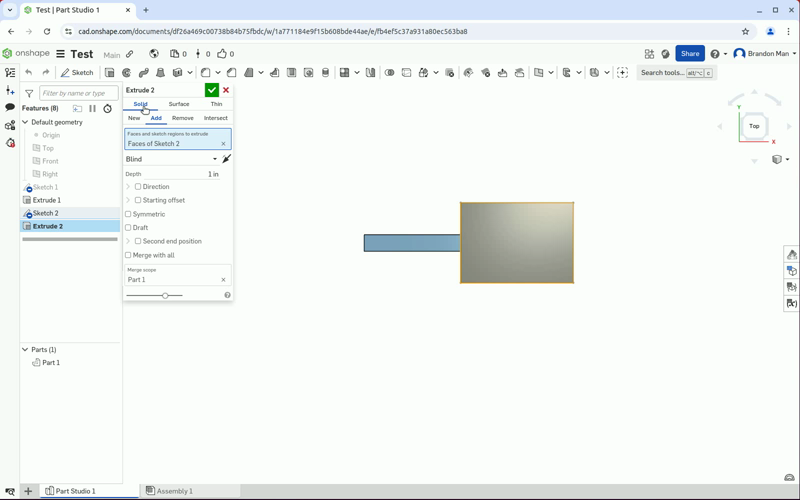
click(143, 106)
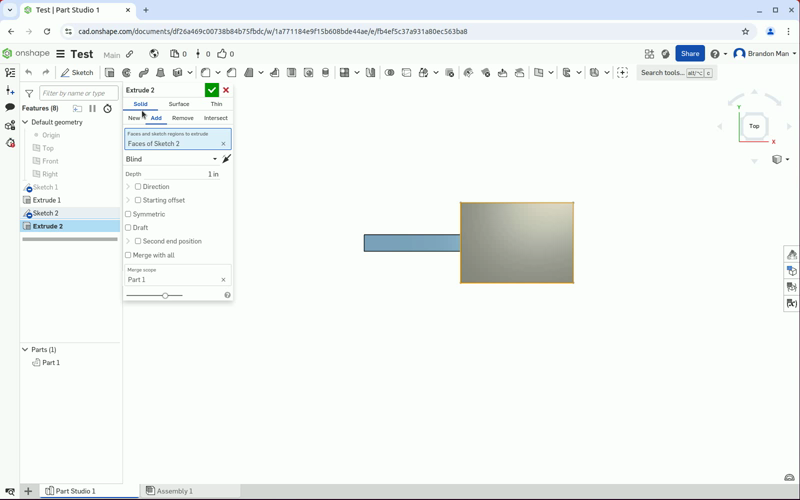
mouse_move(137, 120)
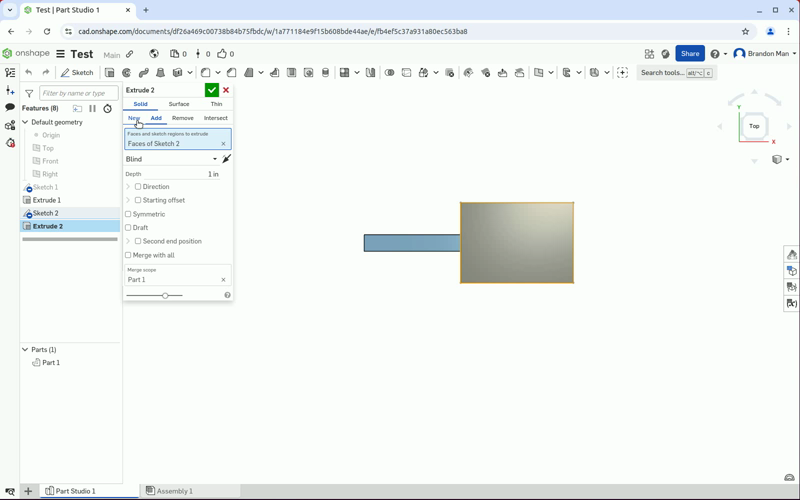
click(137, 120)
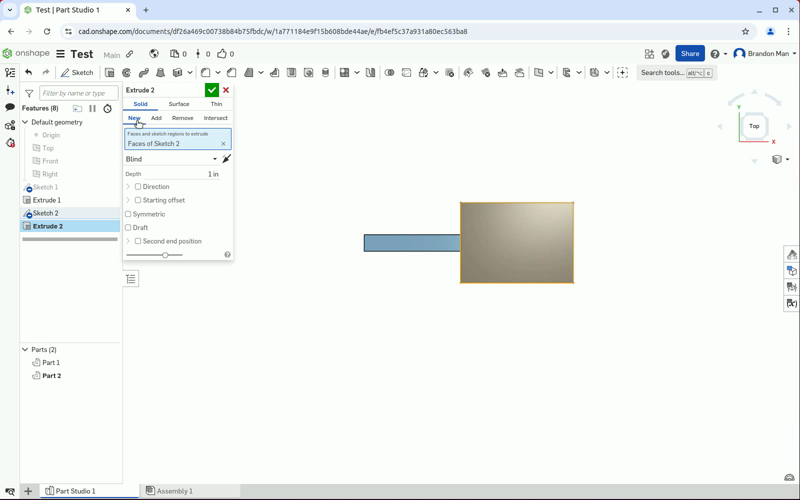
key(tab, 4)
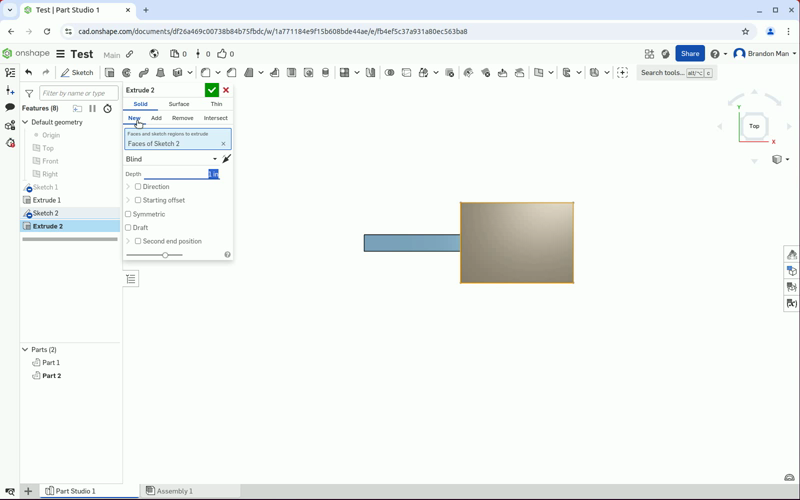
text(3.37)
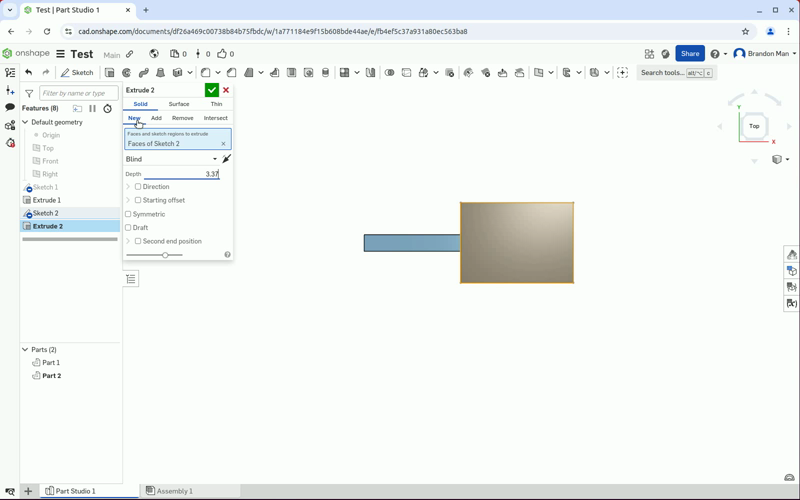
key(enter)
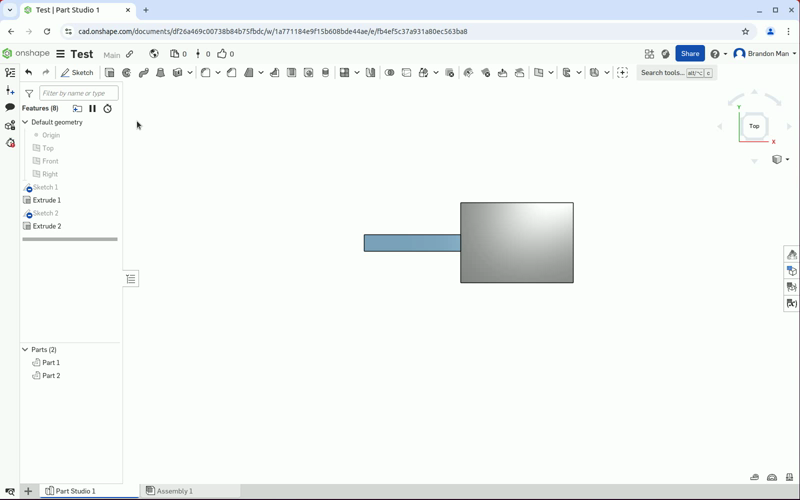
key(shift+h)
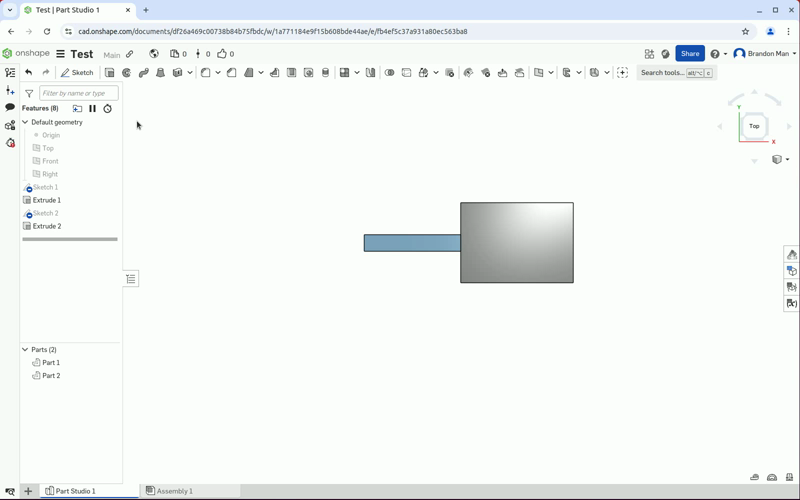
key(shift+h)
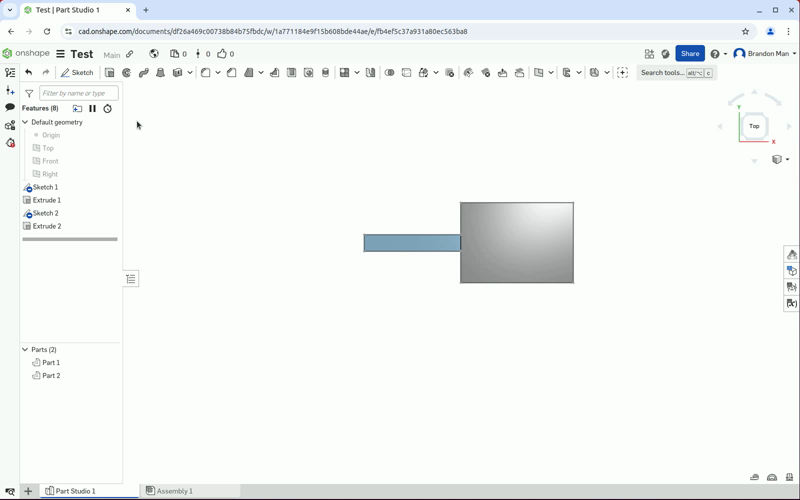
key(shift+7)
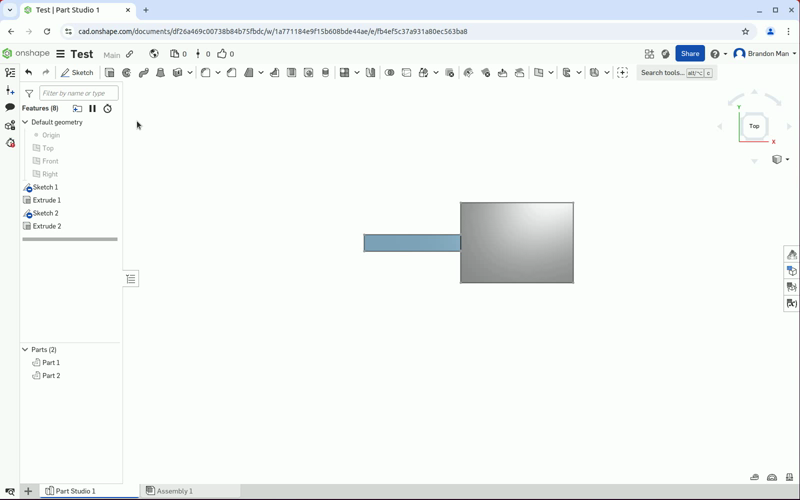
key(up, 3)
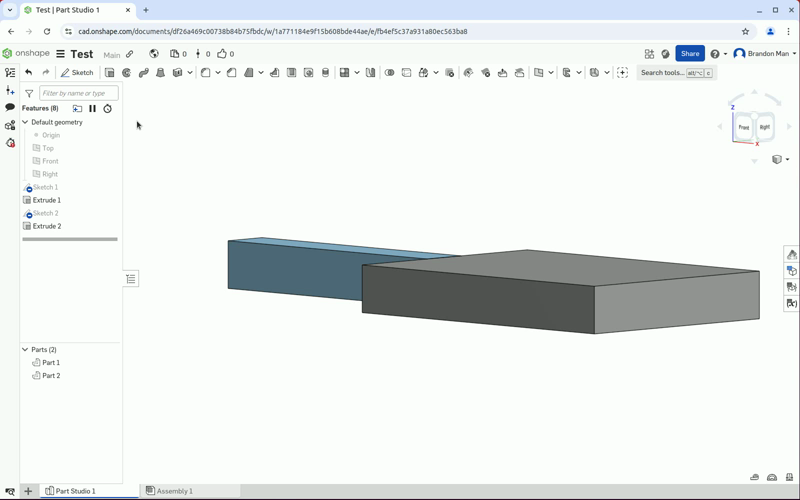
key(left, 3)
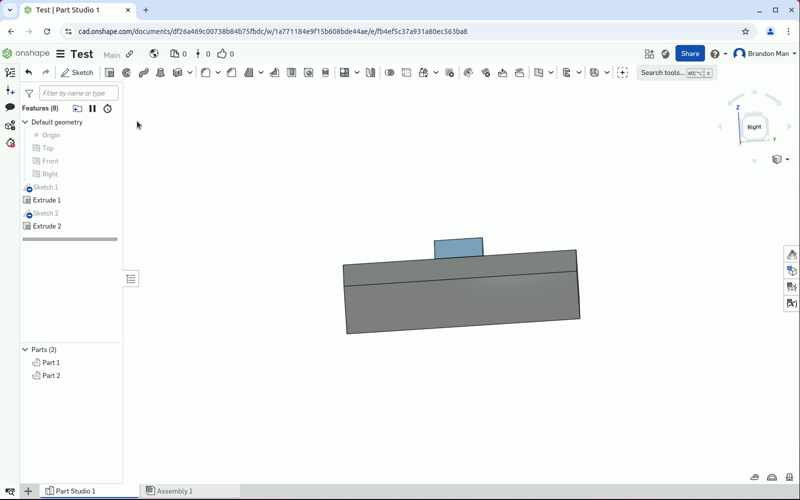
key(right, 3)
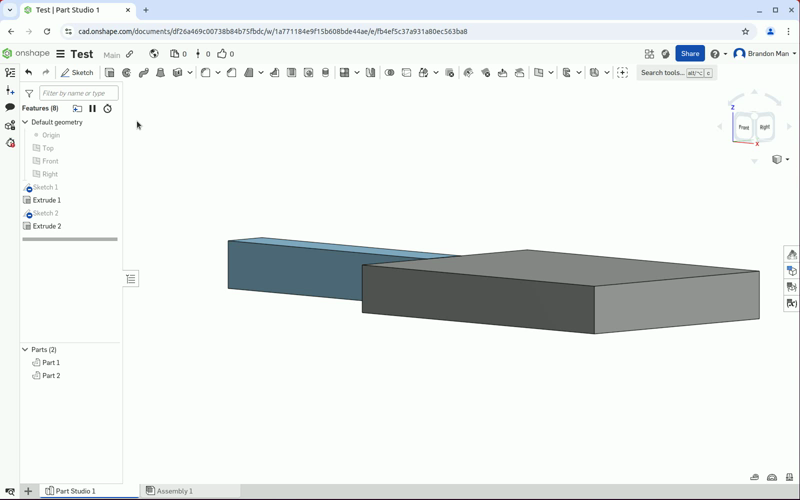
key(down, 3)
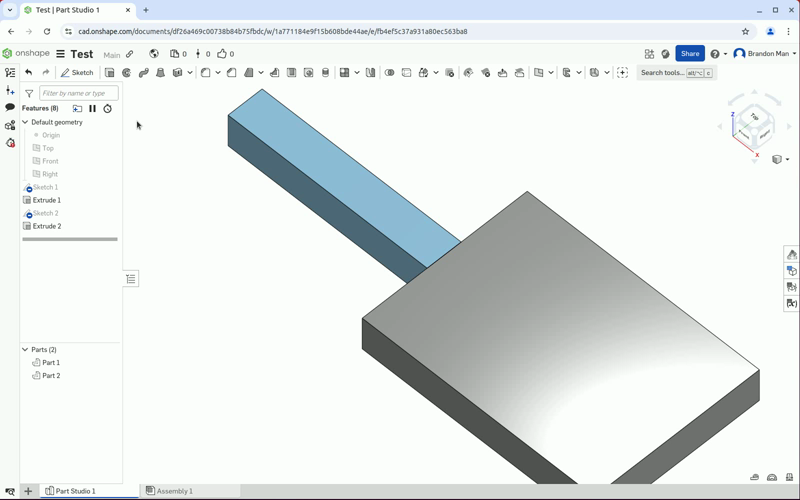
mouse_move(73, 189)
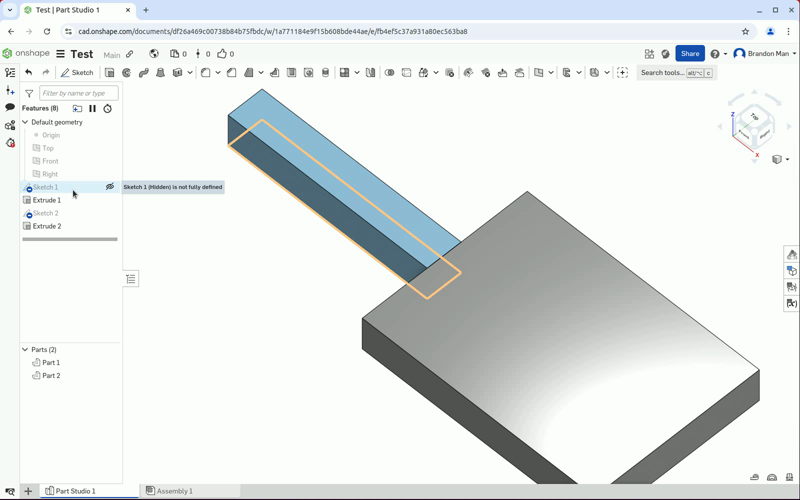
click(73, 189)